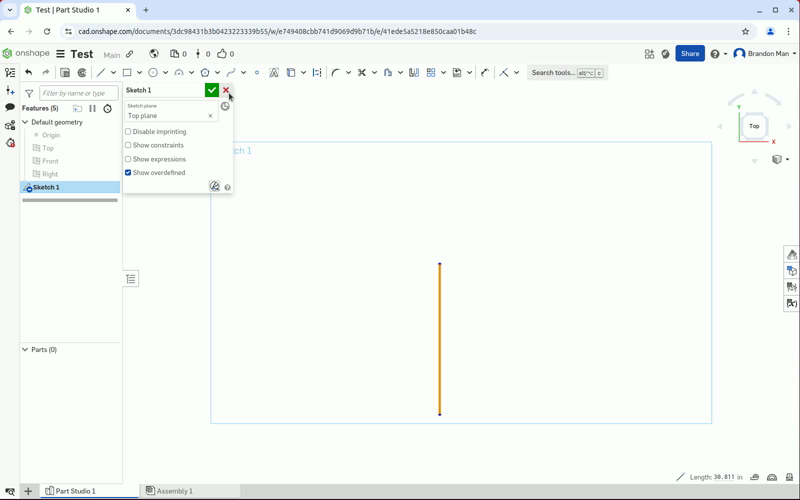
key(shift+h)
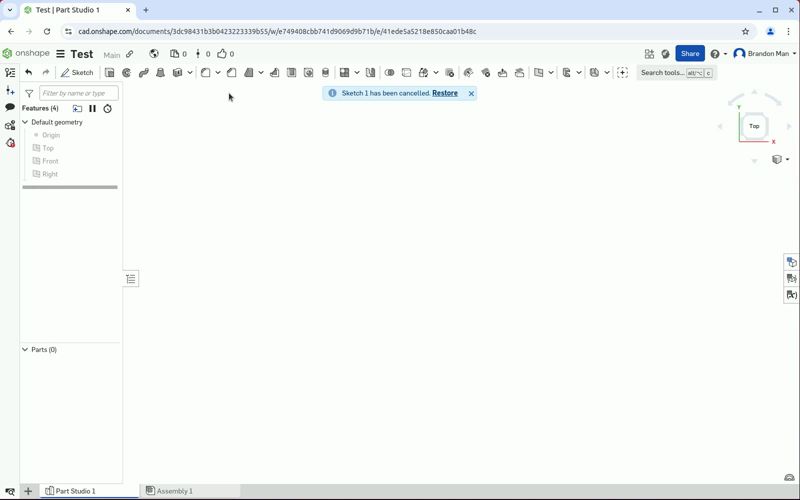
mouse_move(73, 352)
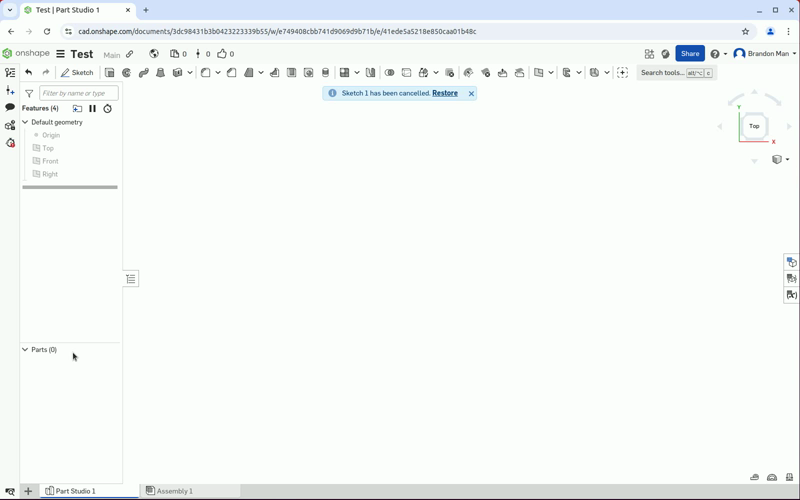
key(y)
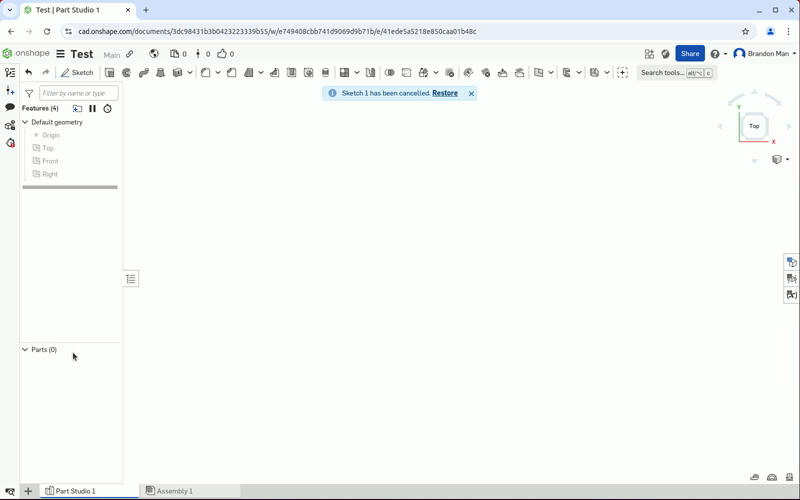
key(shift+p)
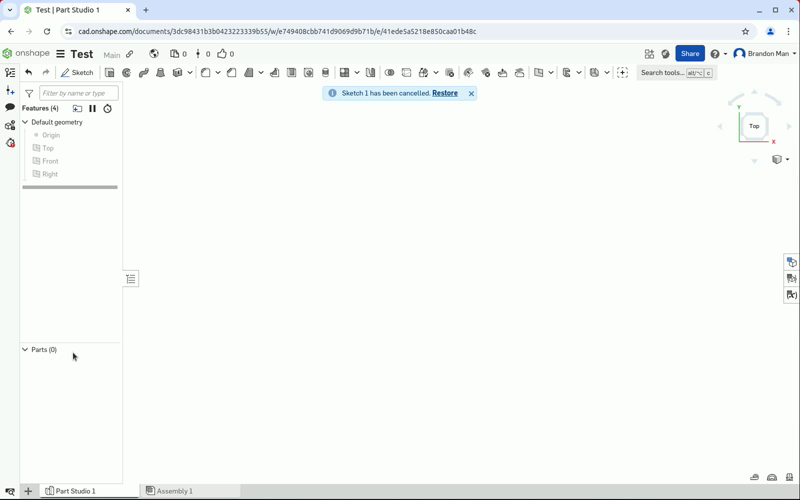
key(space)
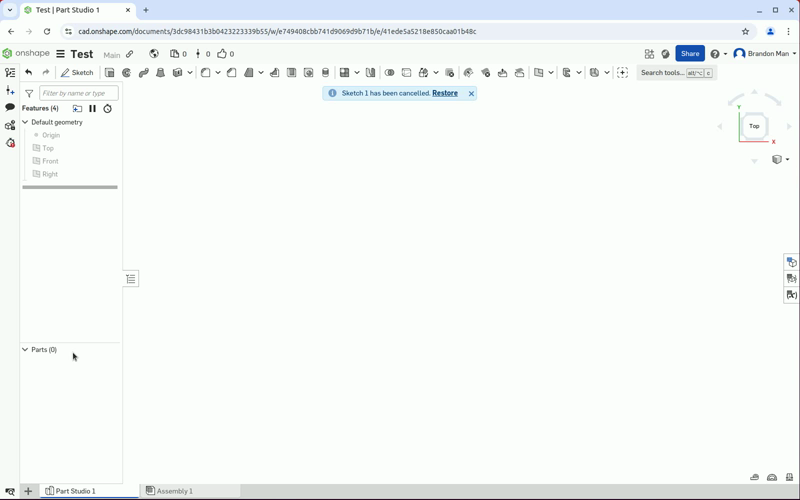
key_down(shift)
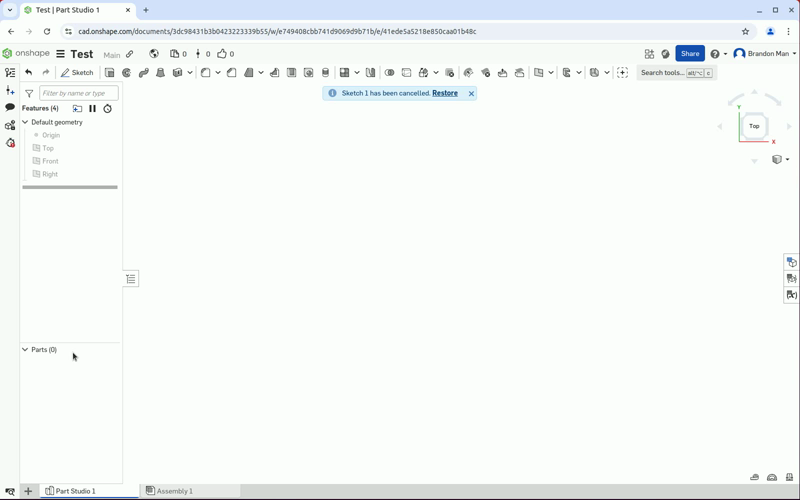
key(up)
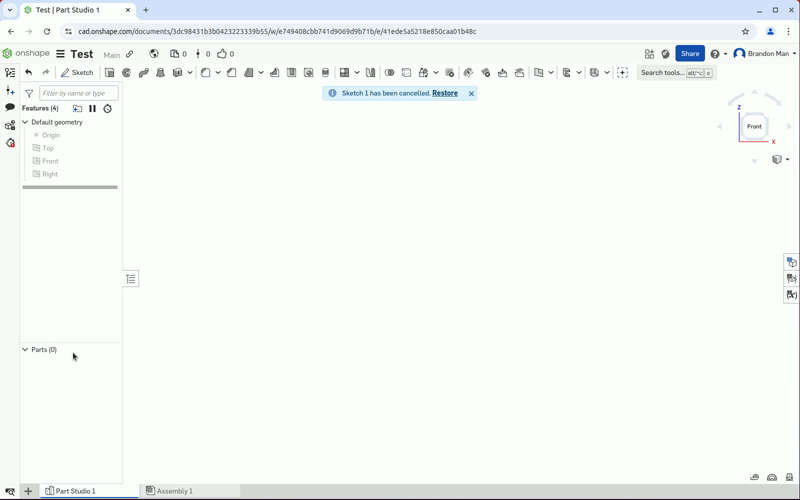
key_up(shift)
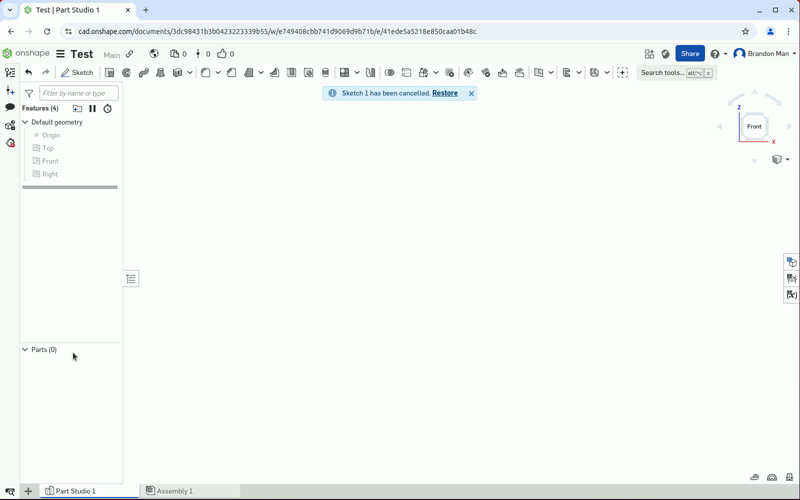
mouse_move(73, 352)
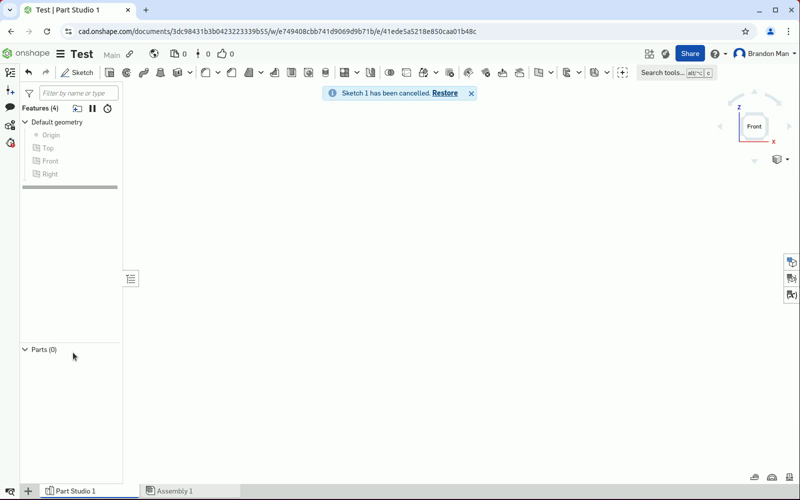
key(shift+y)
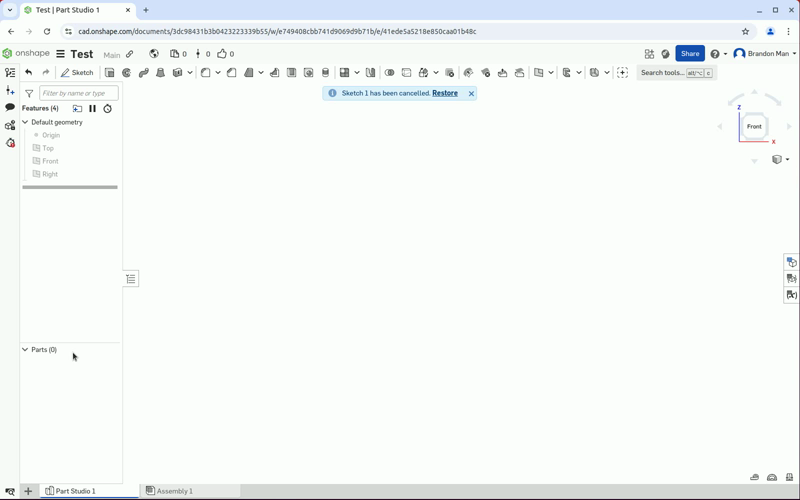
key(shift+s)
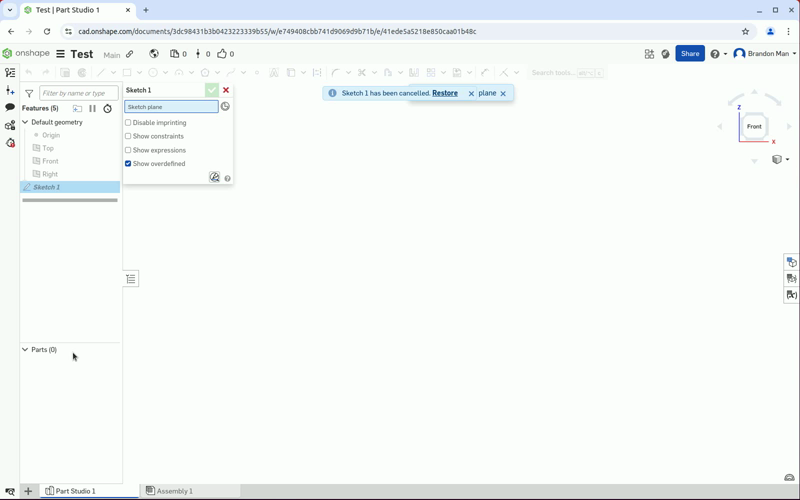
mouse_move(73, 163)
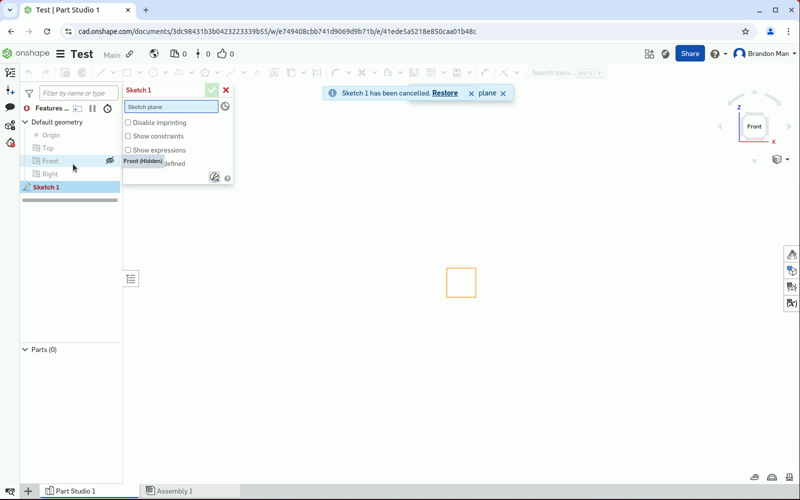
click(73, 163)
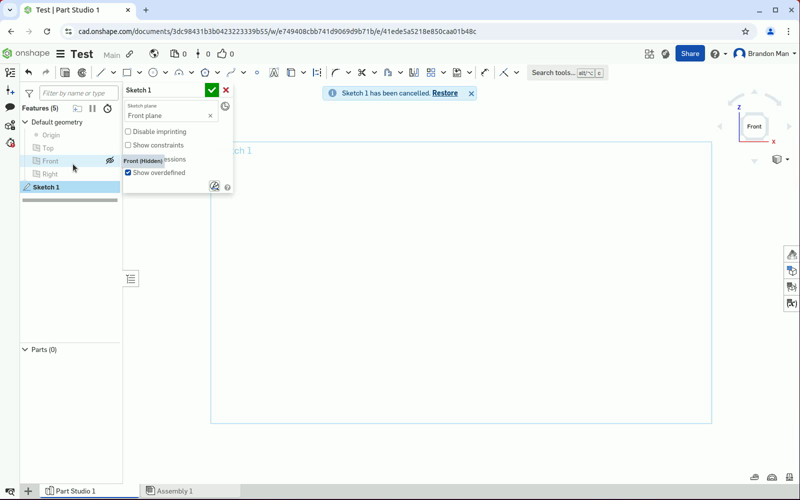
mouse_move(73, 352)
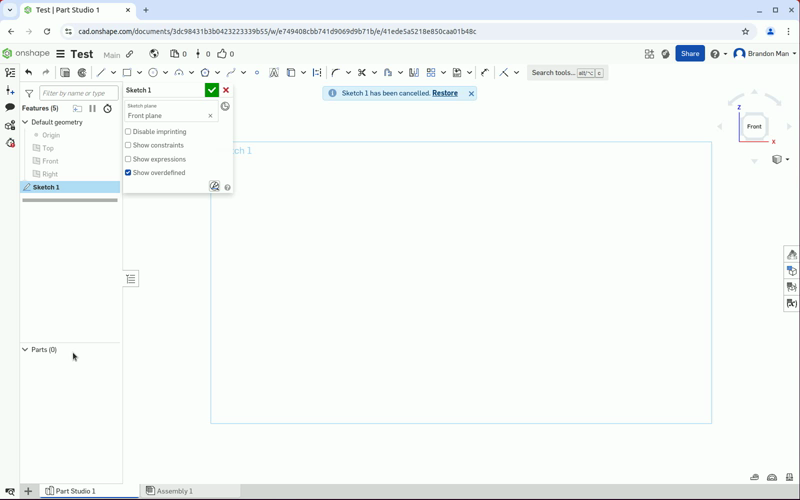
key(y)
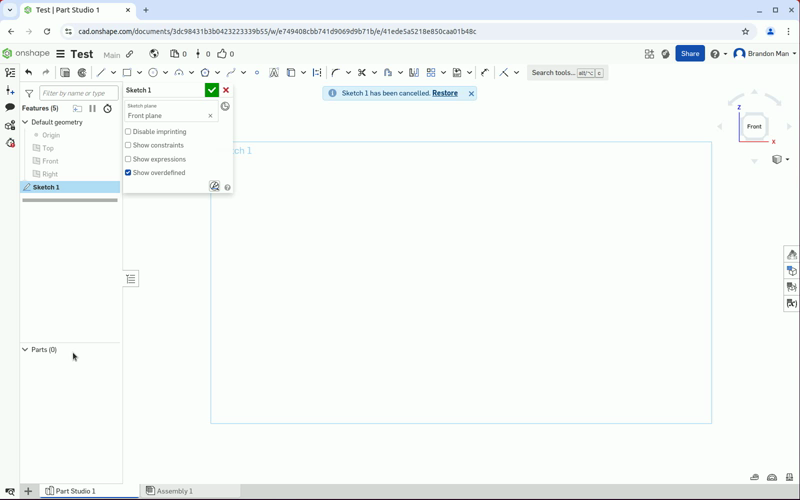
key(l)
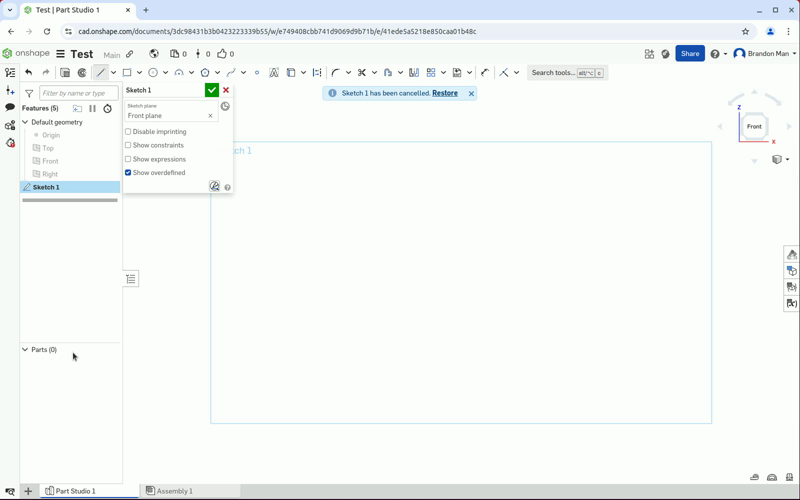
key_down(shift)
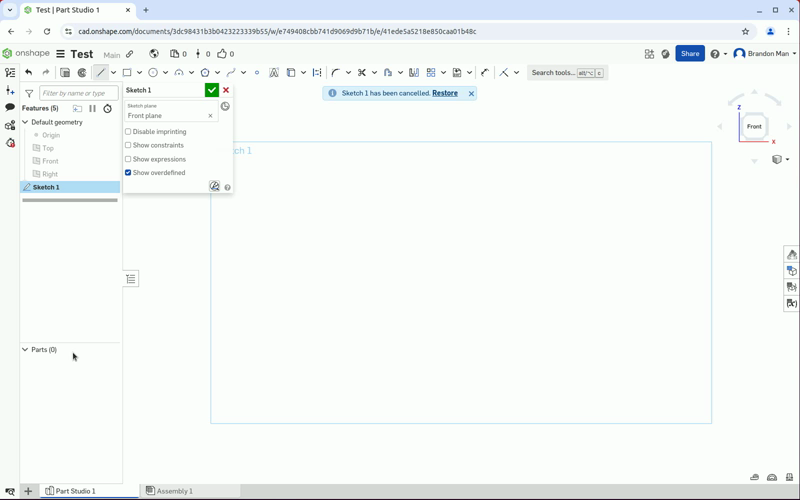
mouse_move(370, 282)
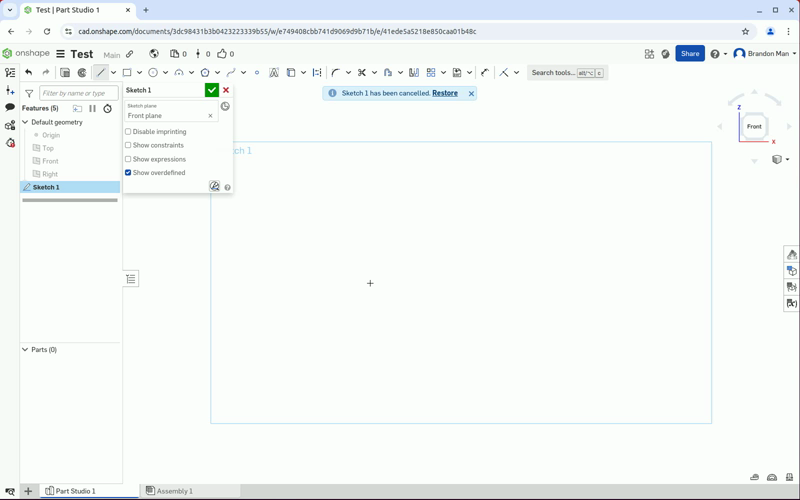
click(370, 282)
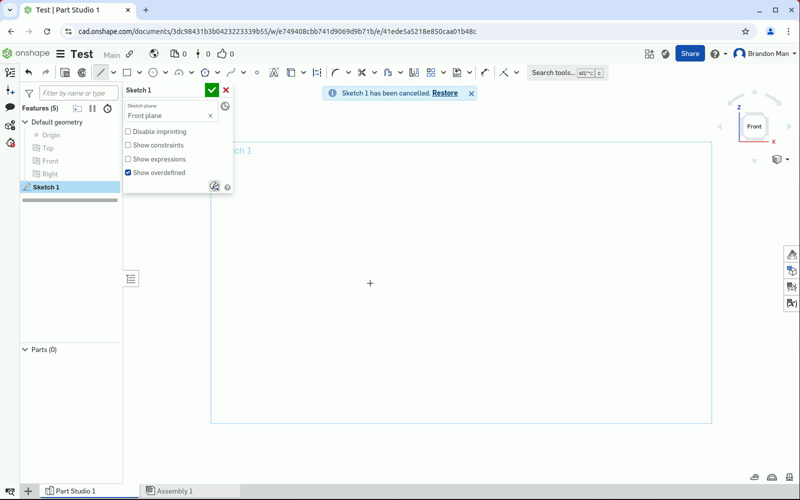
key_up(shift)
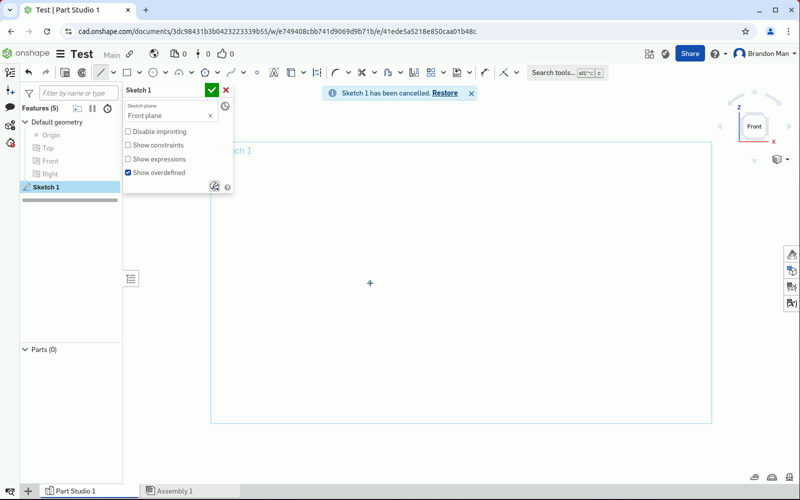
key_down(shift)
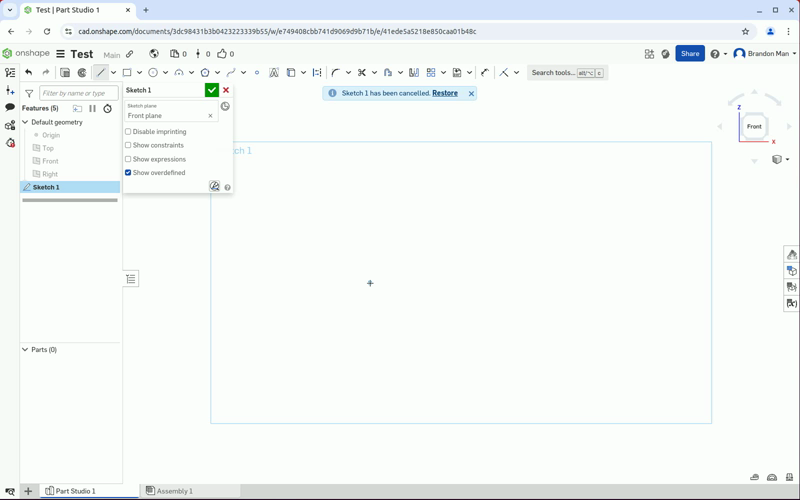
mouse_move(460, 282)
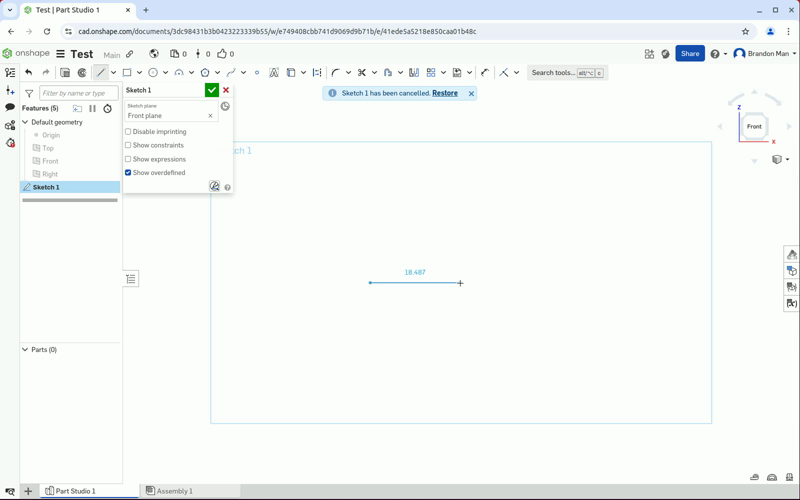
click(460, 282)
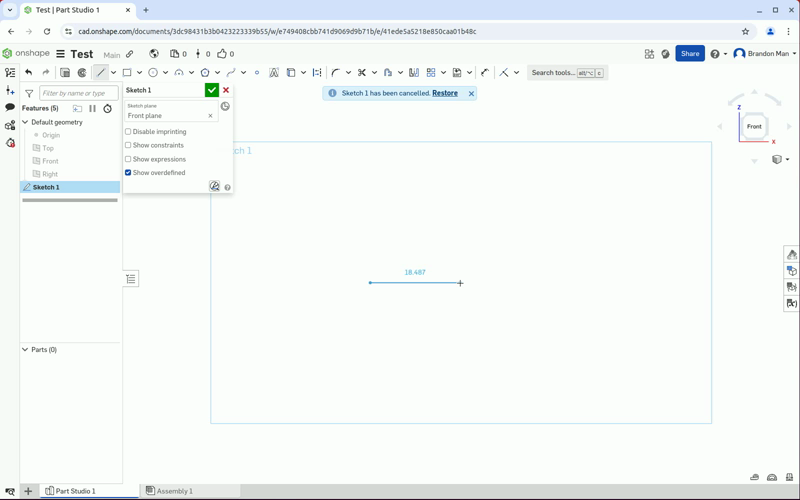
key_up(shift)
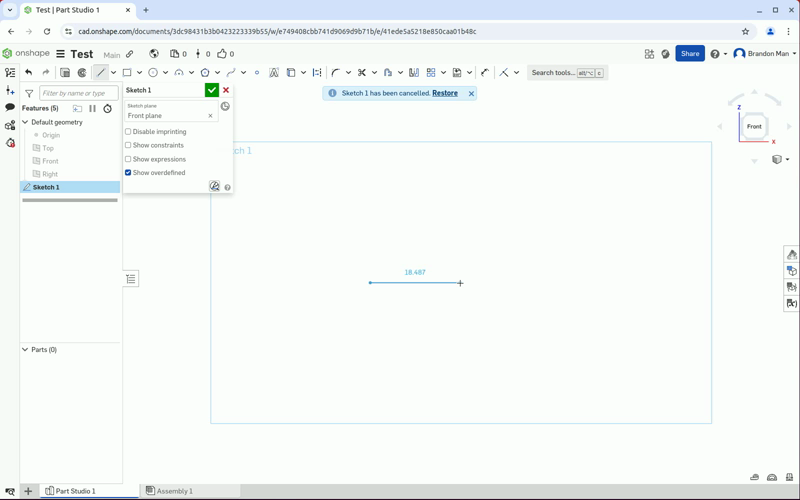
key_down(shift)
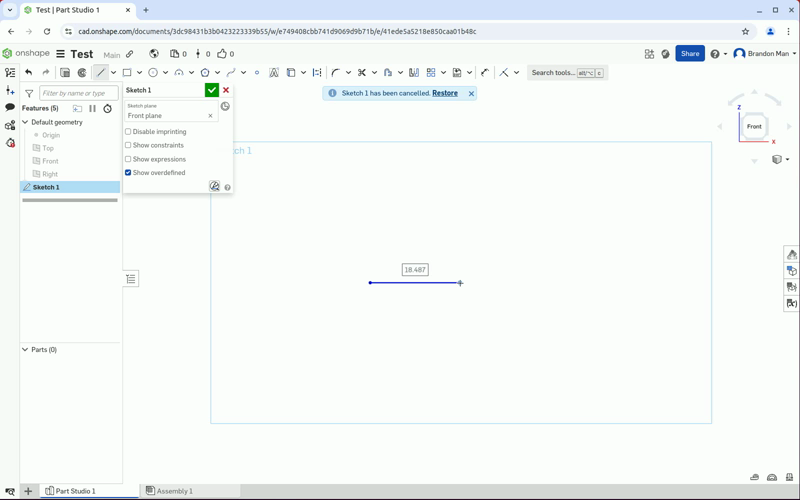
mouse_move(490, 282)
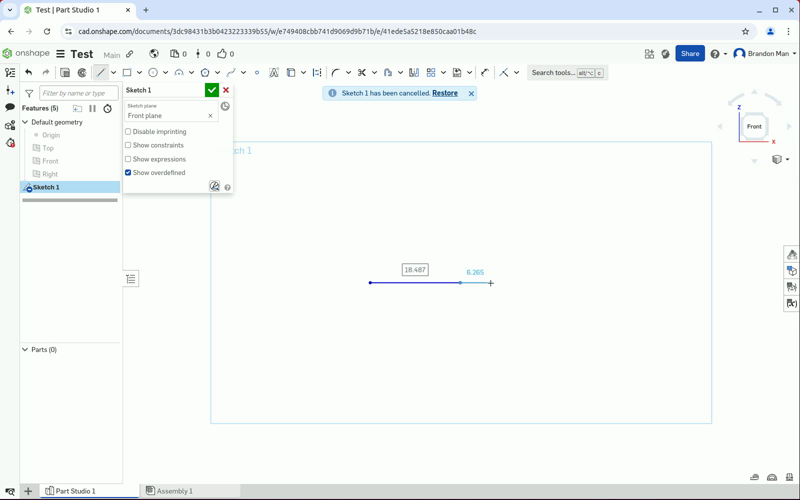
mouse_move(460, 260)
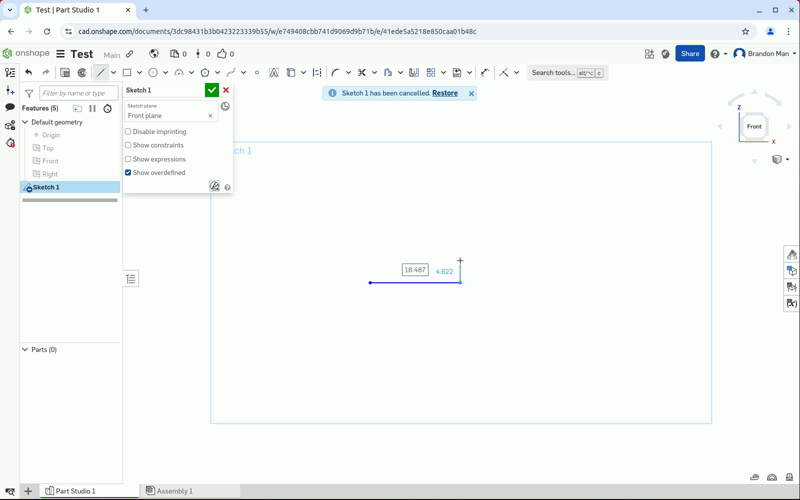
click(460, 260)
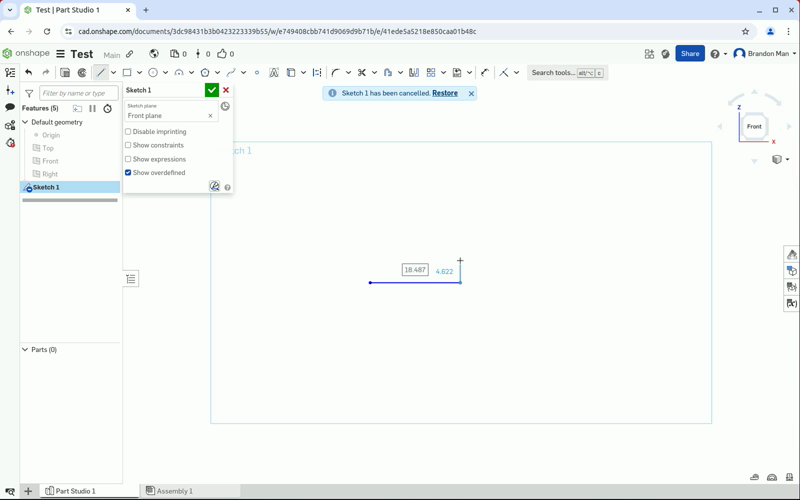
key_up(shift)
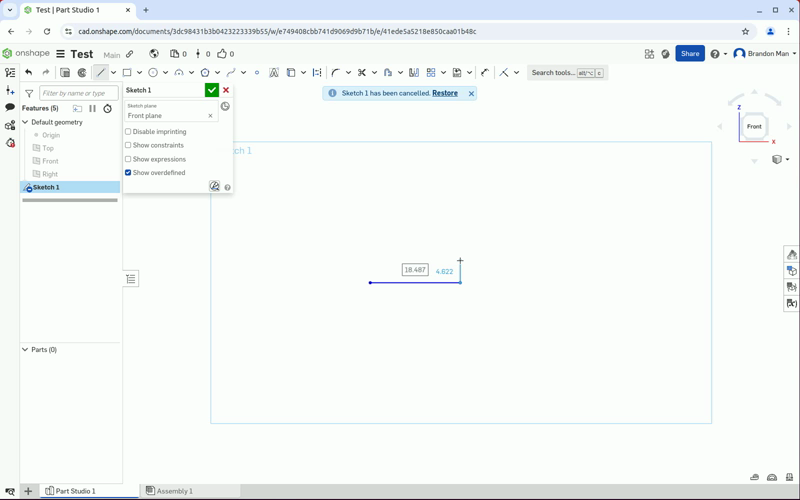
key_down(shift)
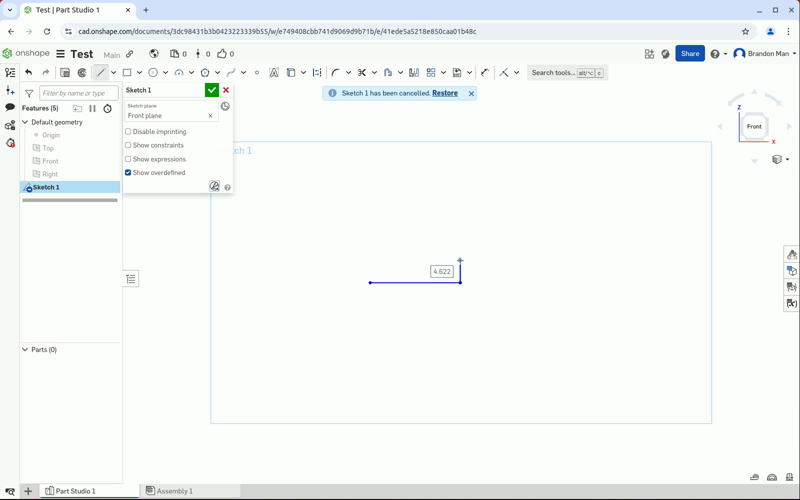
mouse_move(392, 260)
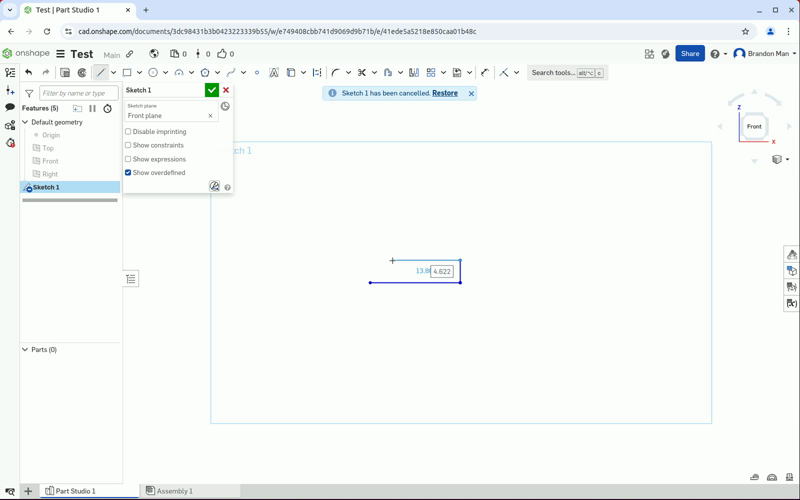
click(392, 260)
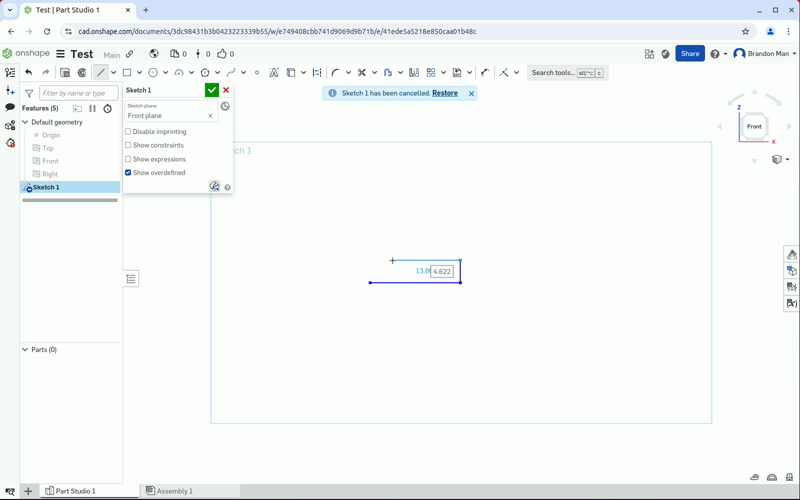
key_up(shift)
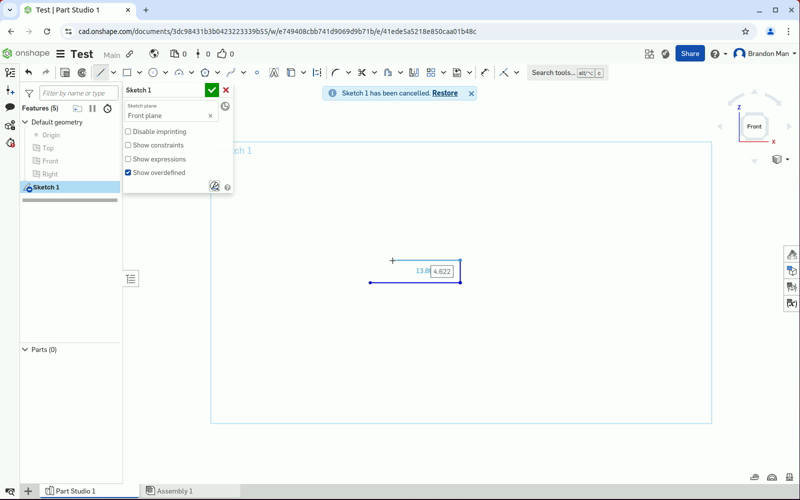
key_down(shift)
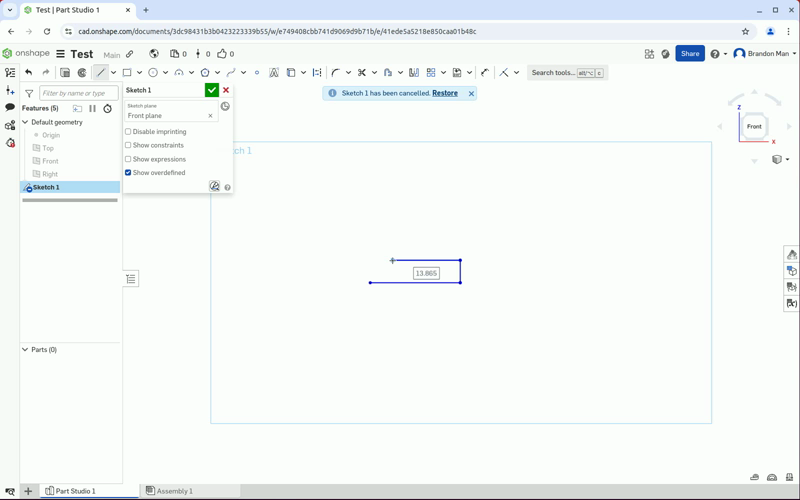
mouse_move(392, 170)
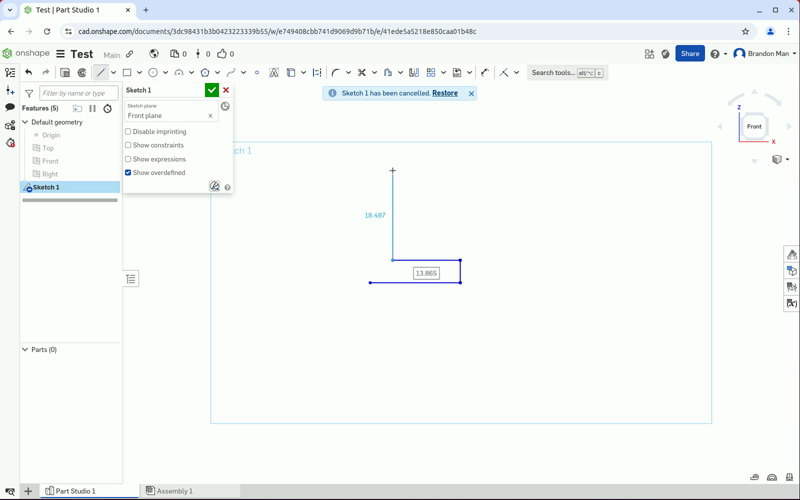
click(392, 170)
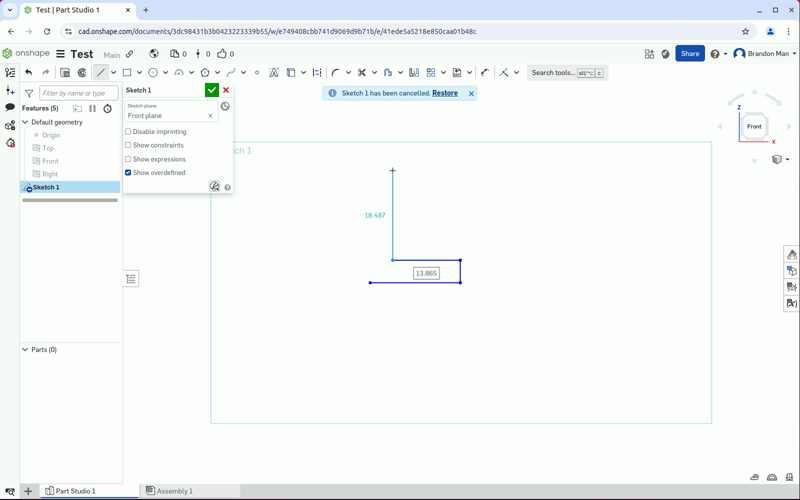
key_up(shift)
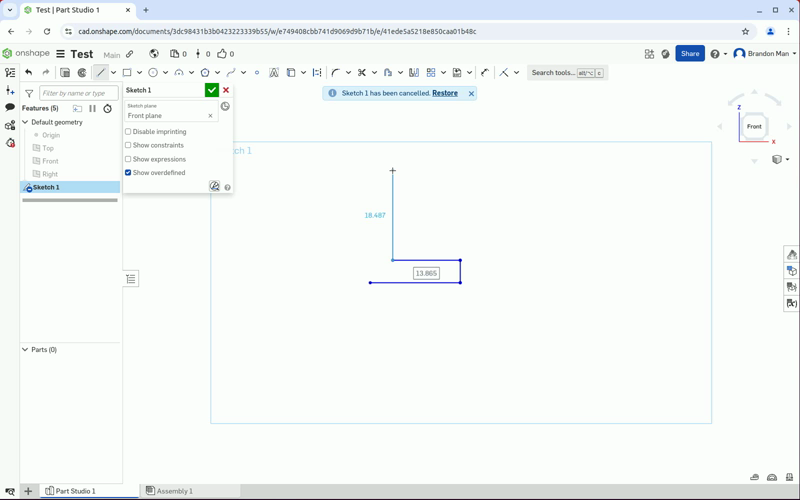
key_down(shift)
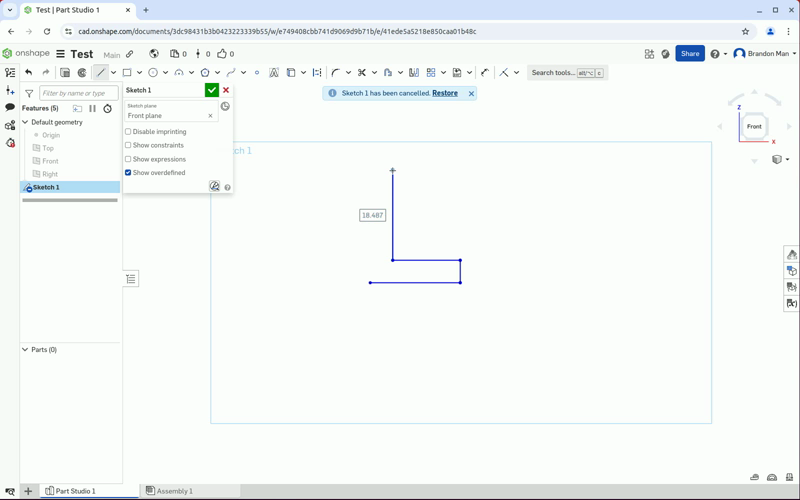
mouse_move(422, 170)
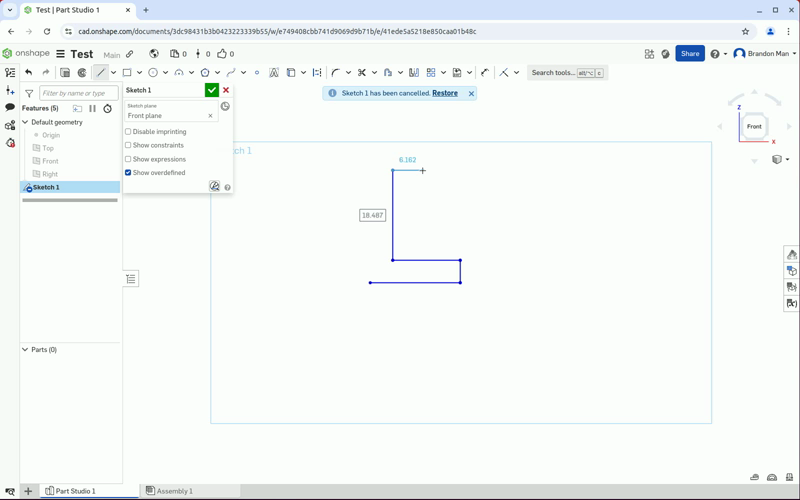
mouse_move(370, 170)
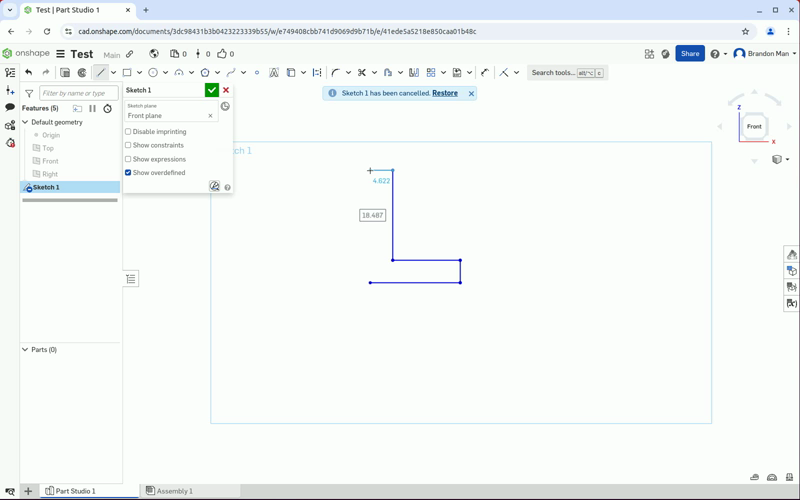
click(370, 170)
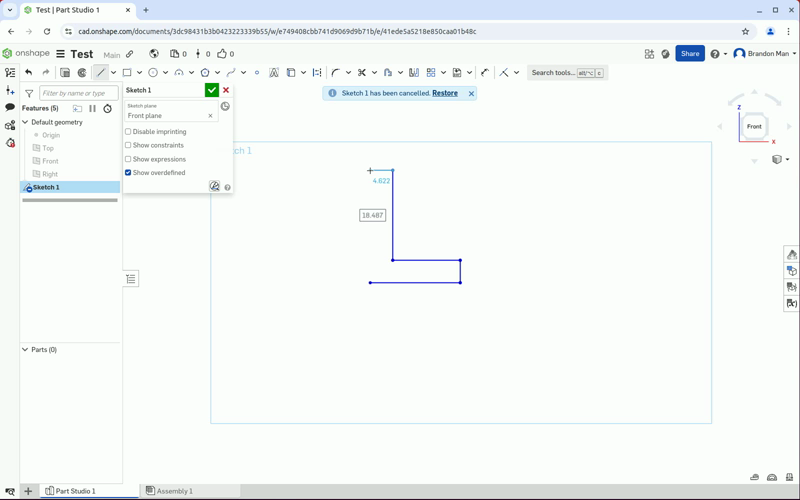
key_up(shift)
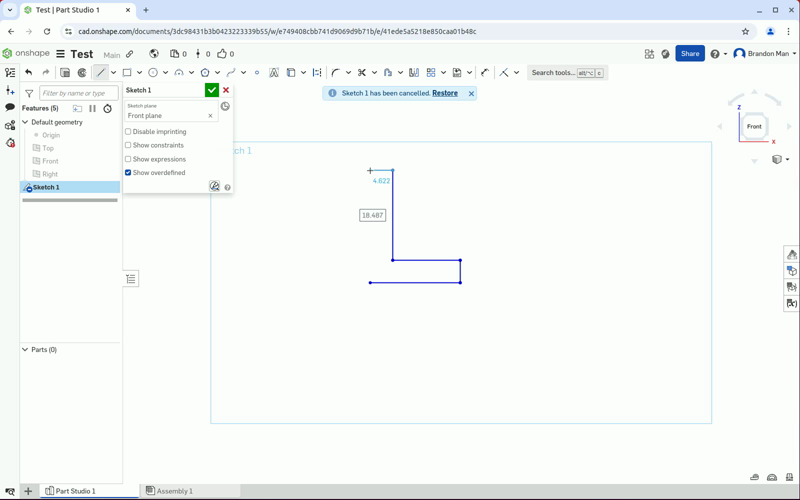
key_down(shift)
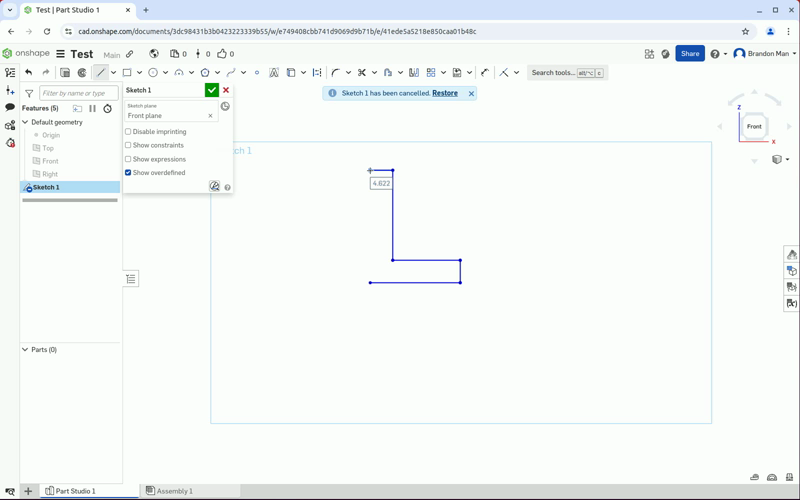
mouse_move(370, 282)
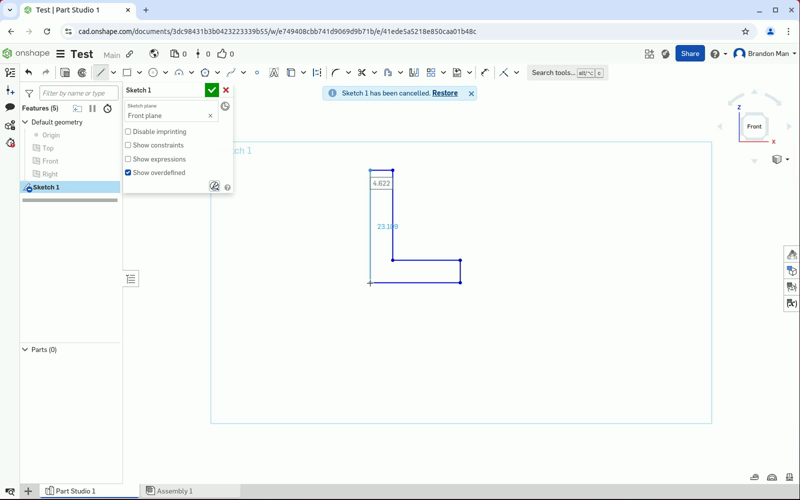
key_up(shift)
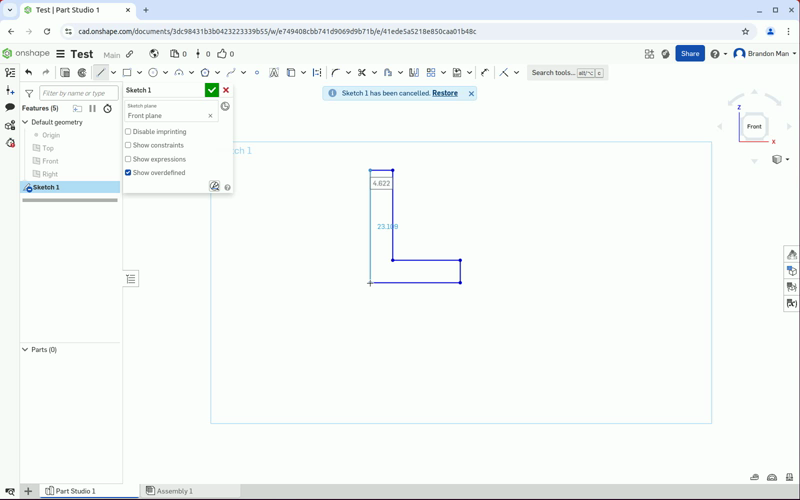
click(370, 282)
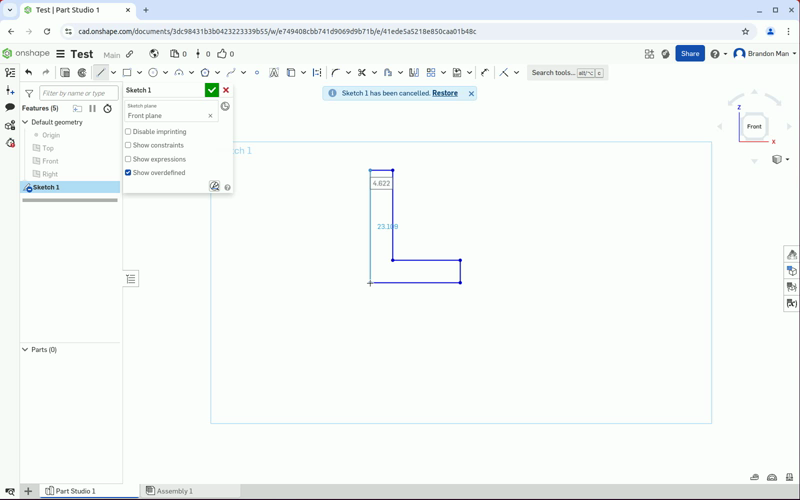
key(esc)
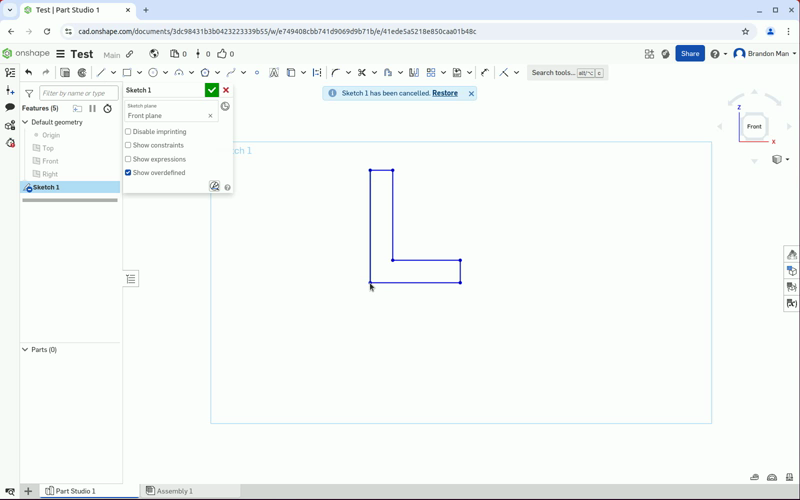
mouse_move(436, 274)
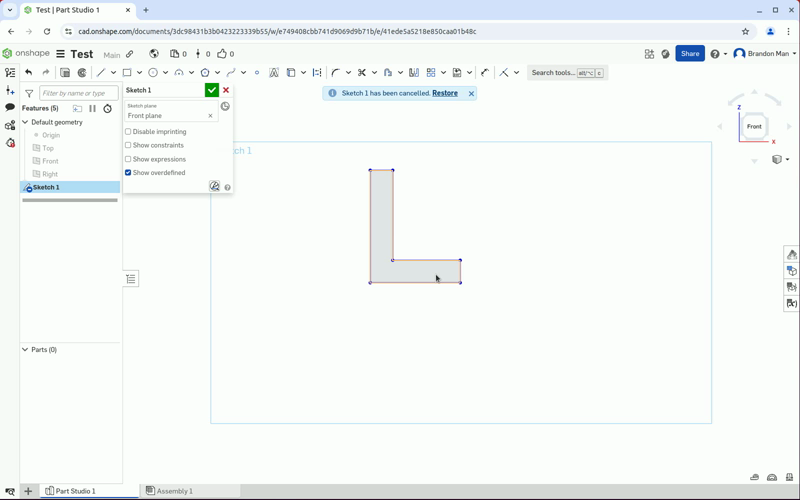
click(436, 274)
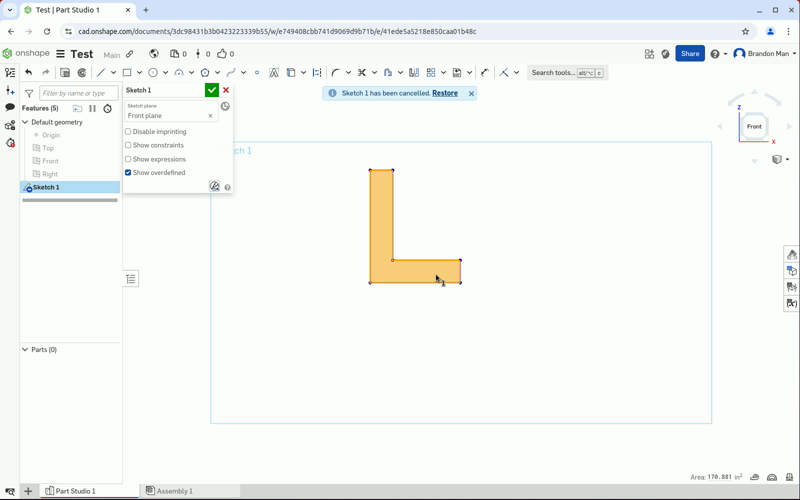
mouse_move(73, 352)
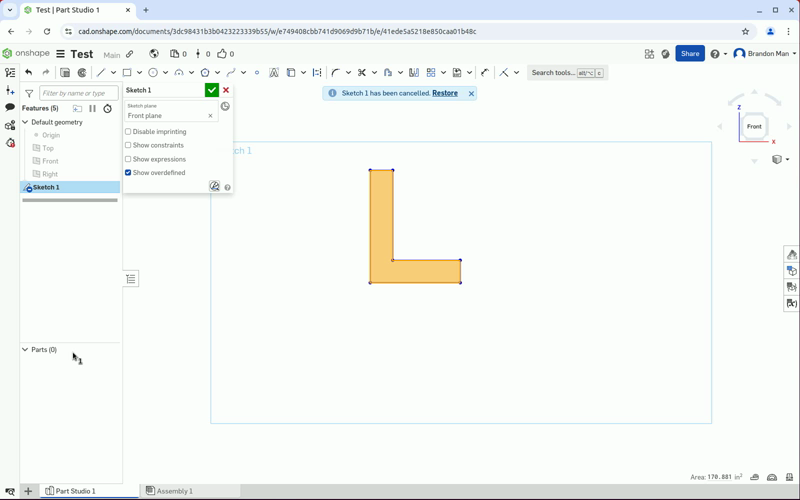
key(shift+y)
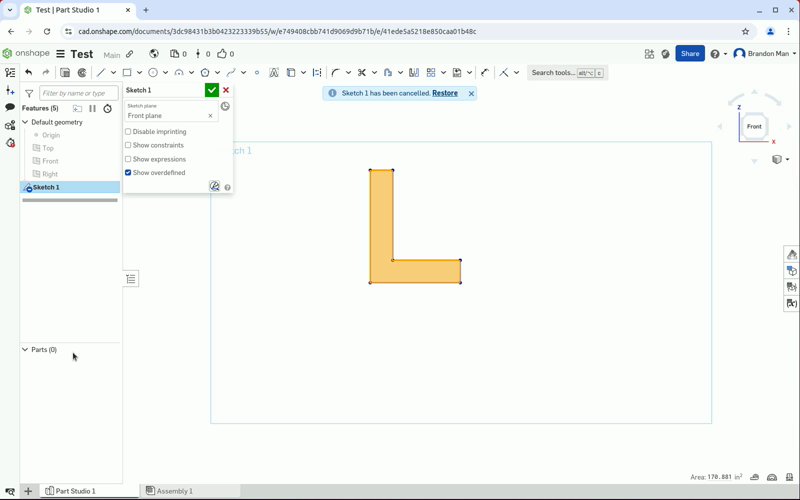
key(shift+e)
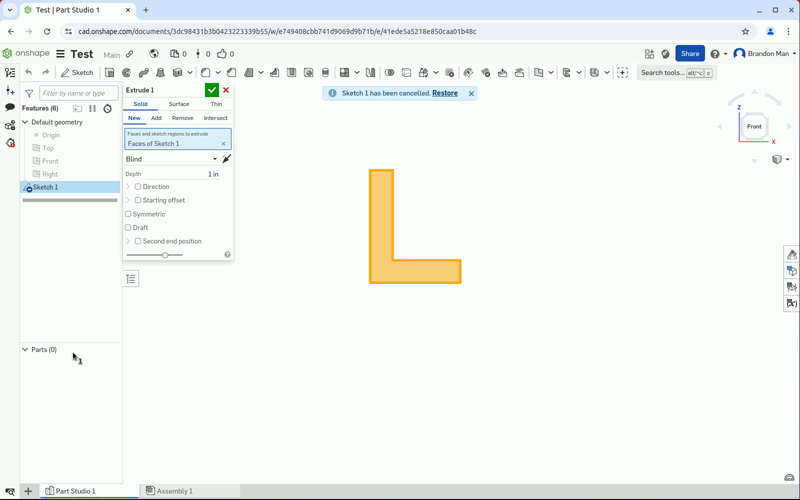
mouse_move(143, 106)
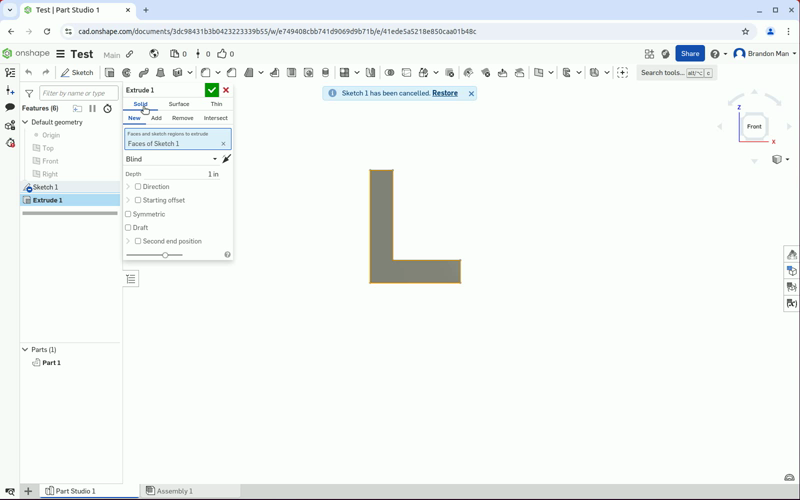
click(143, 106)
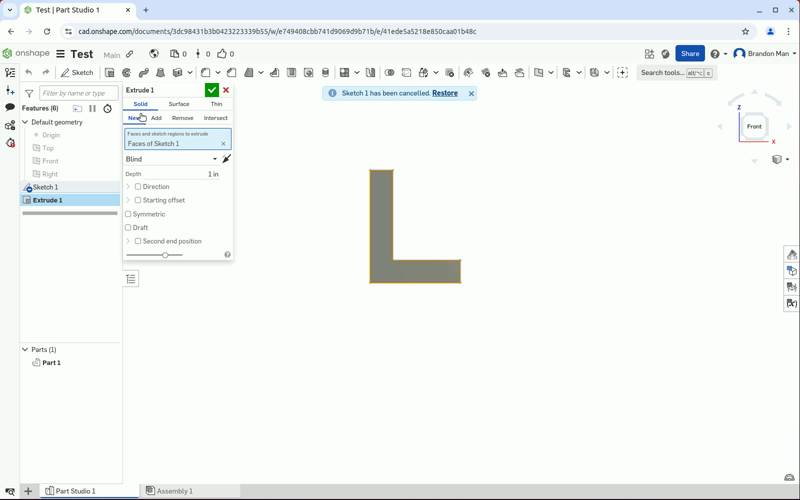
mouse_move(137, 120)
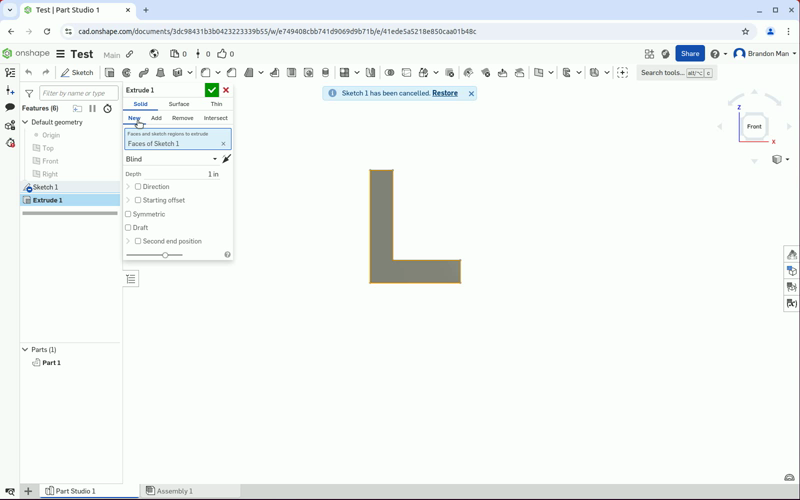
click(137, 120)
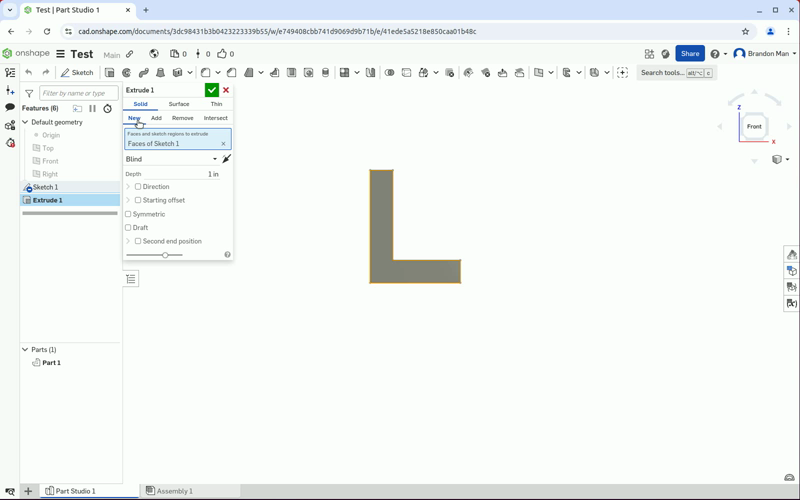
key(tab, 4)
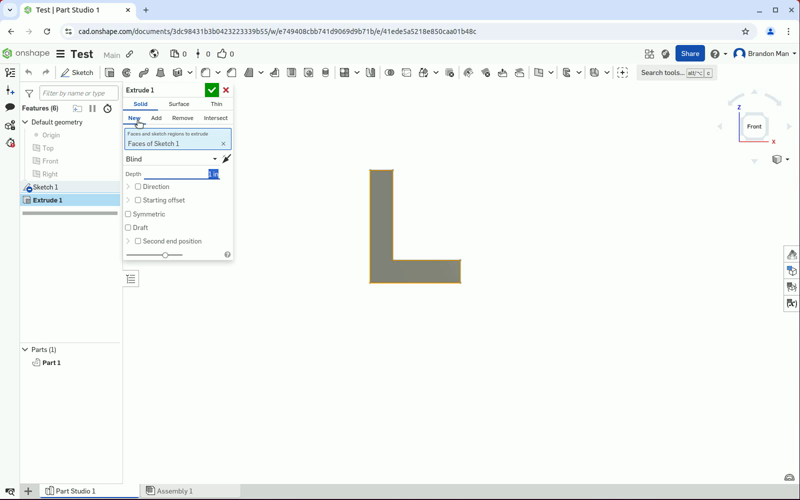
text(18.294)
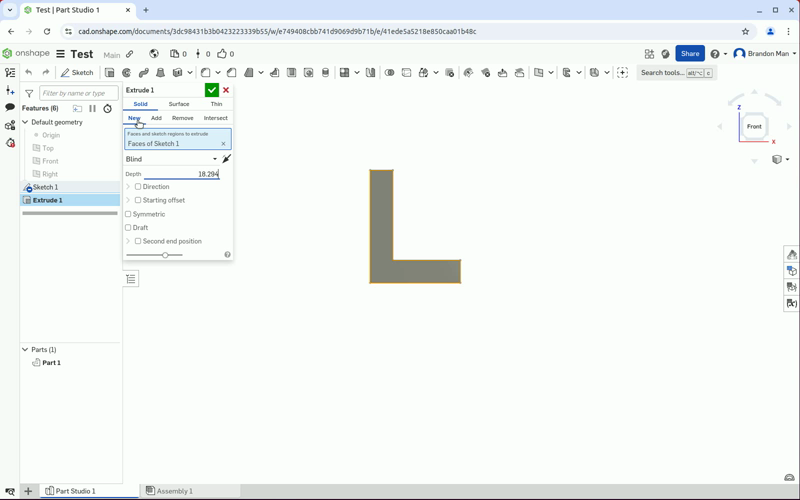
key(tab, 3)
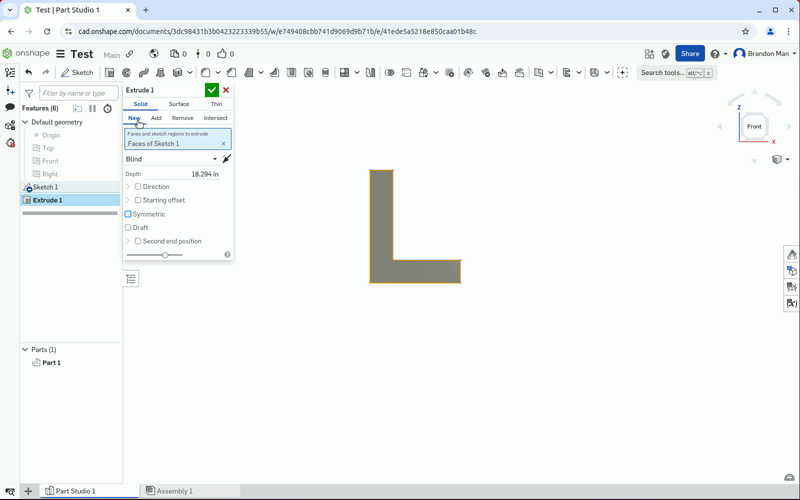
key(space)
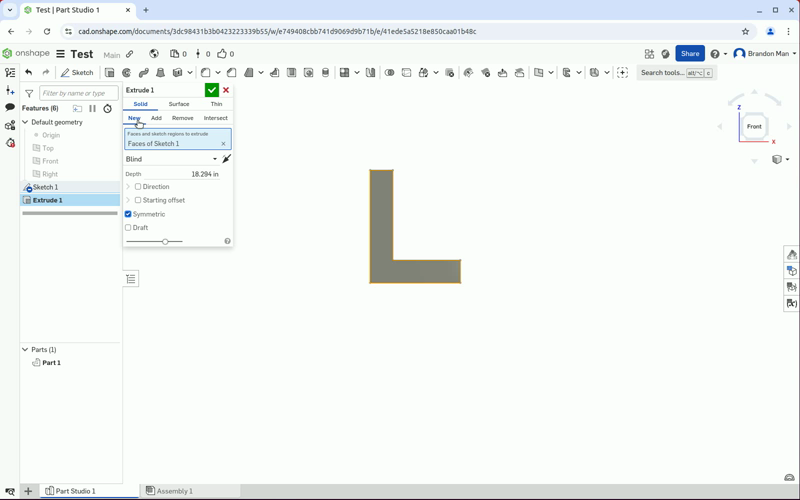
key(enter)
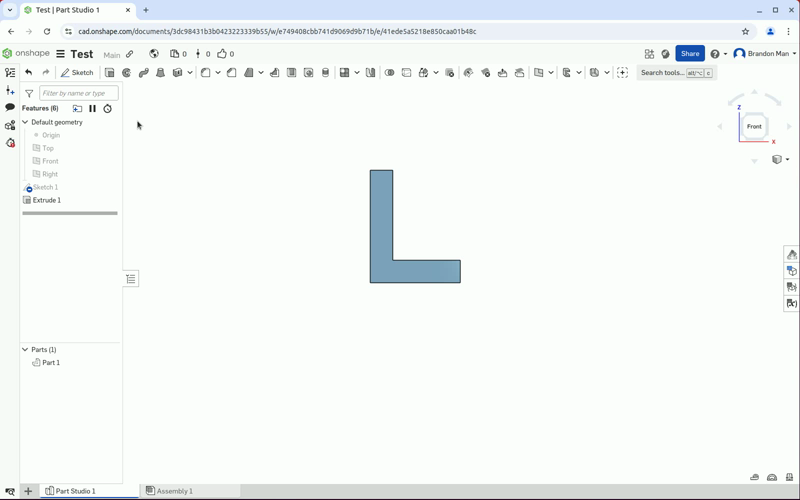
key(shift+h)
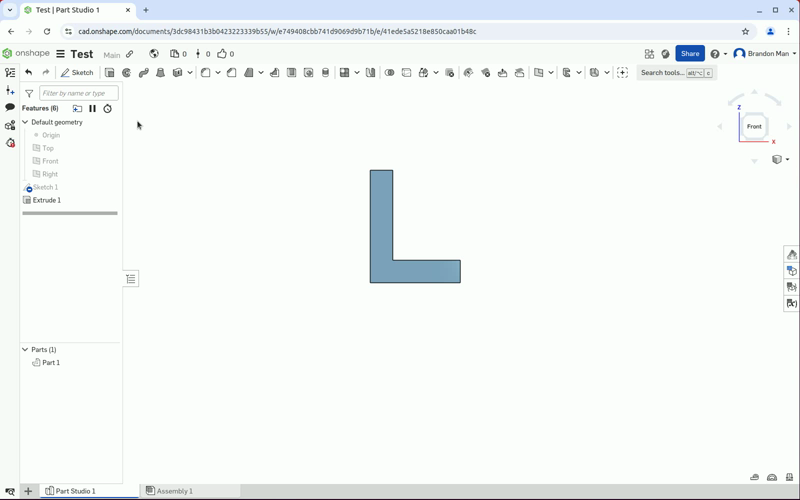
key(shift+h)
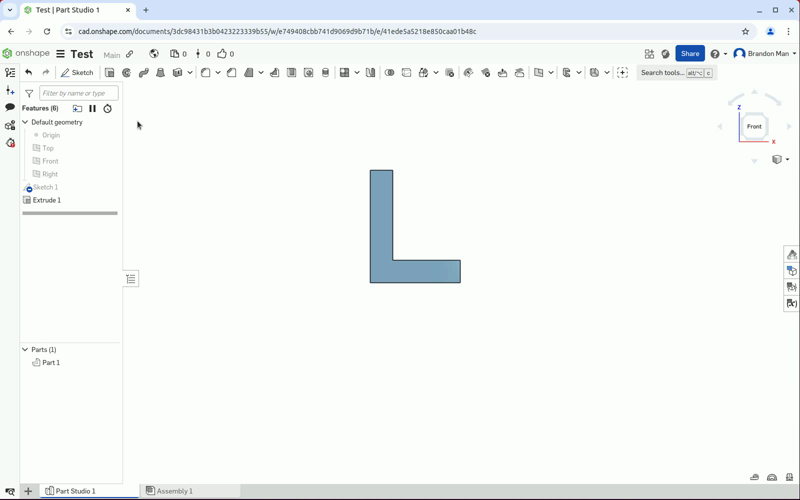
mouse_move(73, 189)
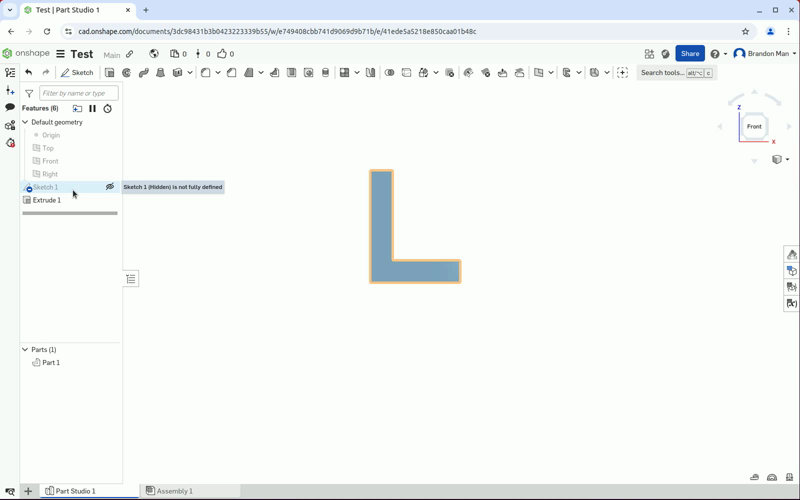
click(73, 189)
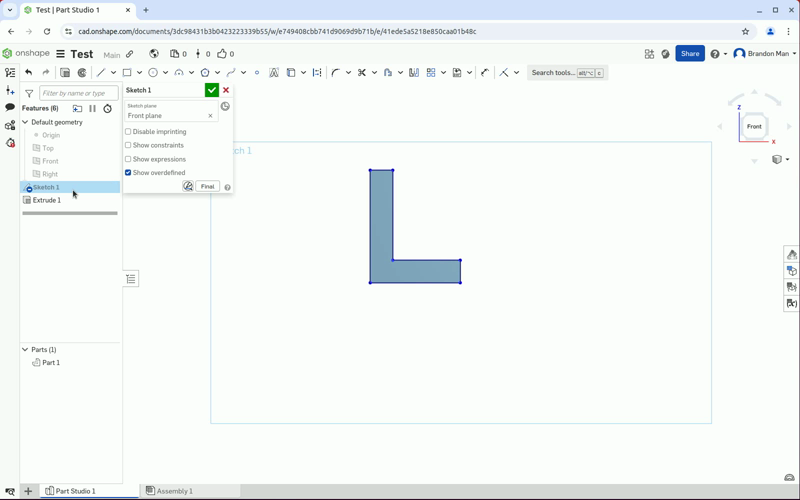
mouse_move(229, 92)
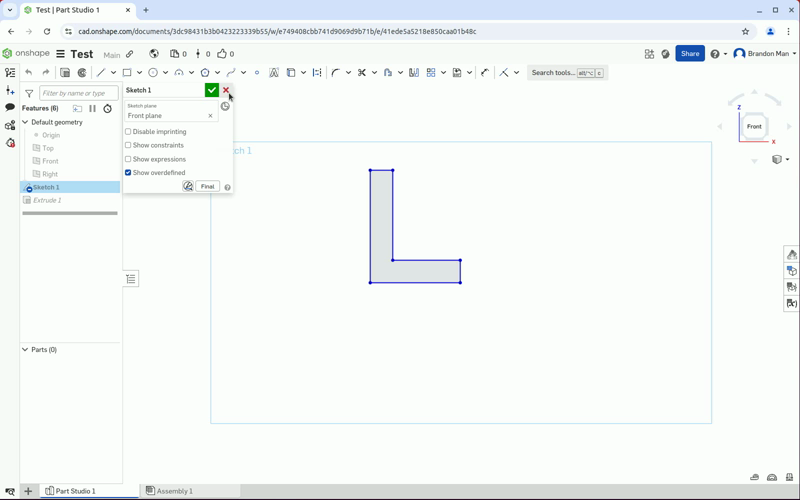
click(229, 92)
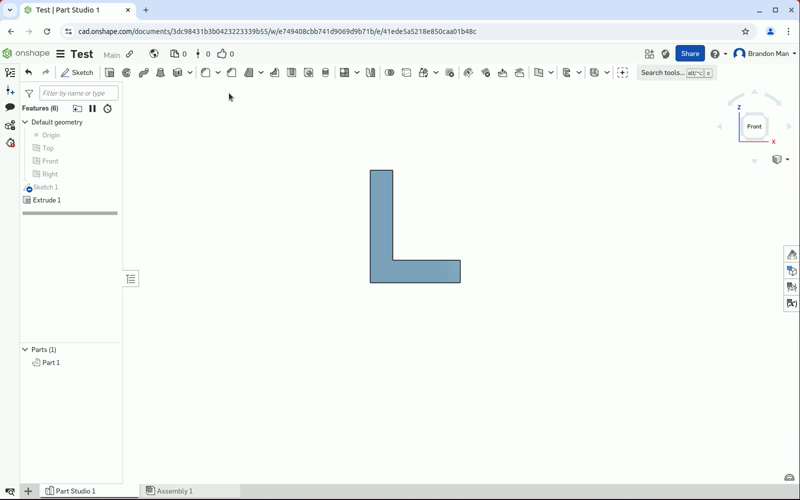
mouse_move(73, 352)
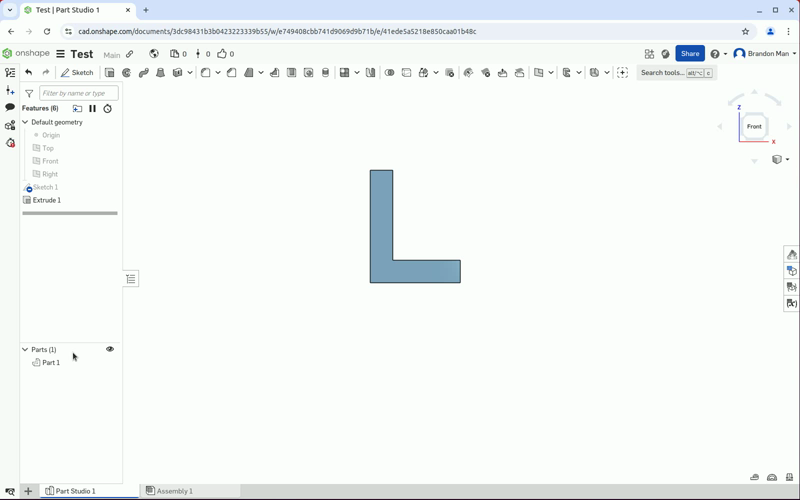
key(y)
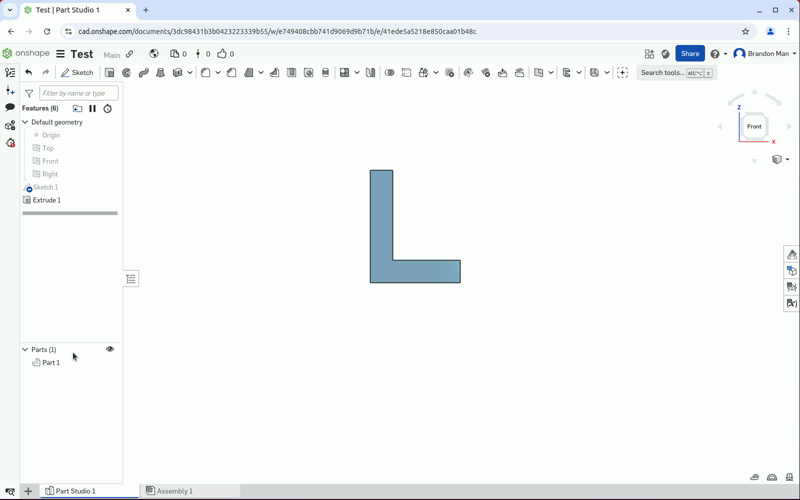
key(shift+p)
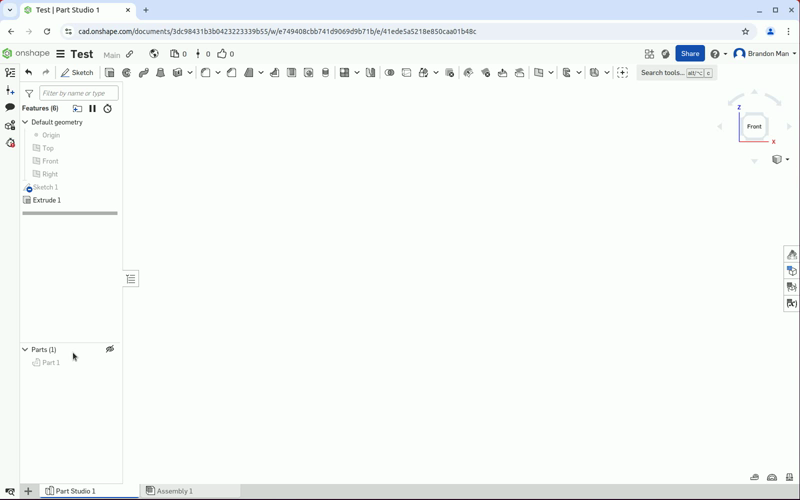
key(space)
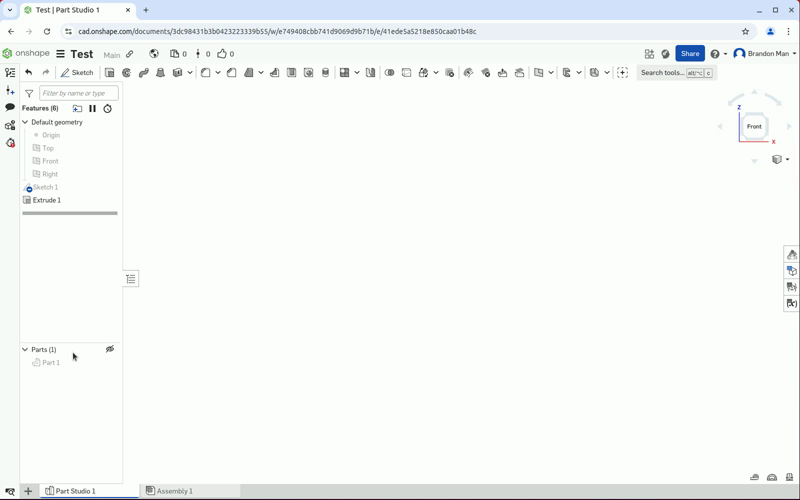
key_down(shift)
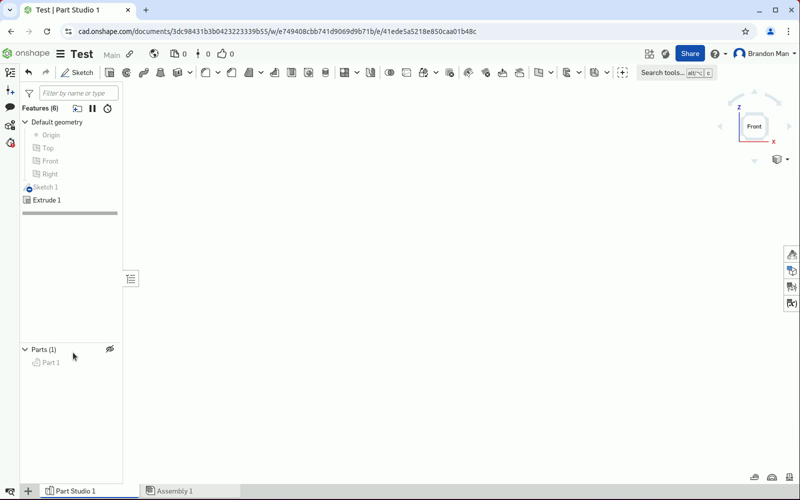
key(left)
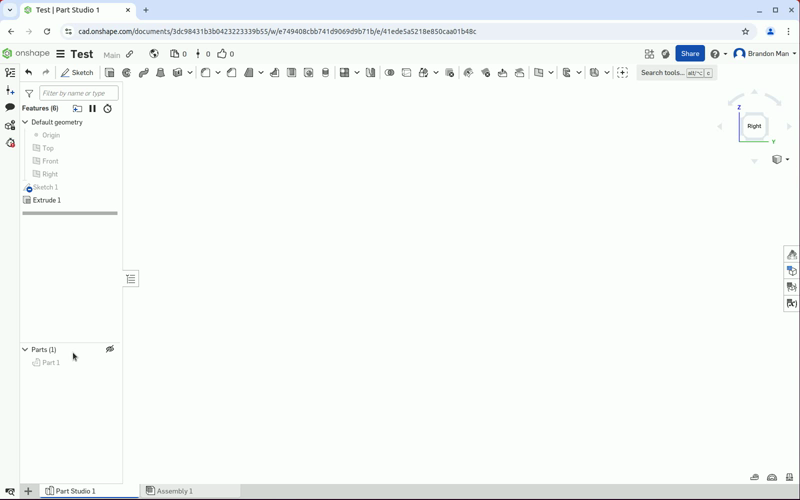
key_up(shift)
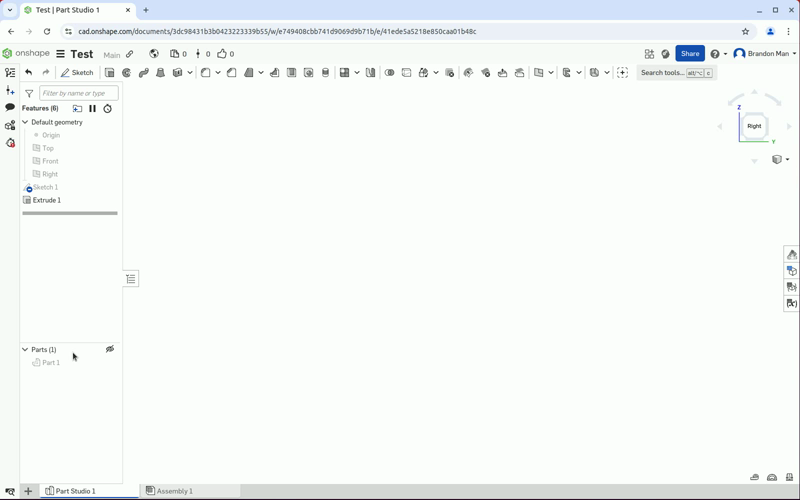
mouse_move(73, 352)
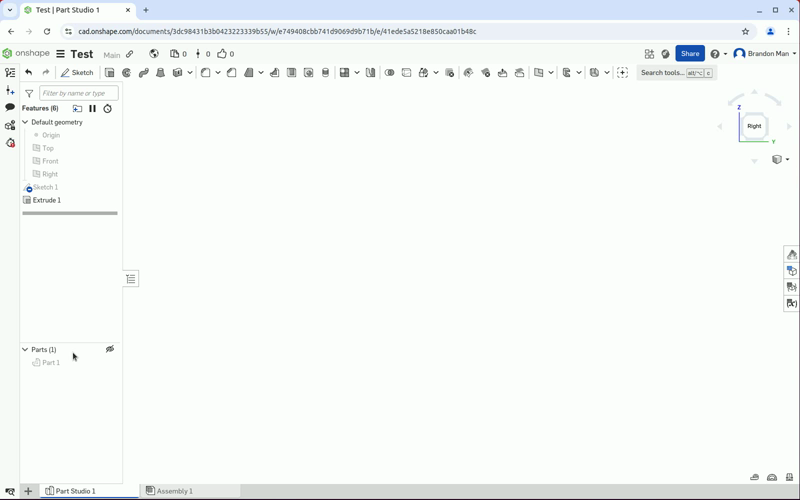
key(shift+y)
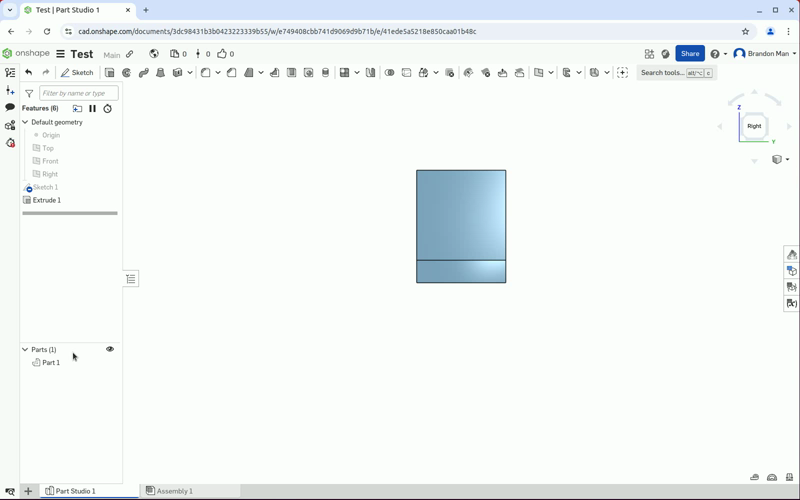
mouse_move(541, 75)
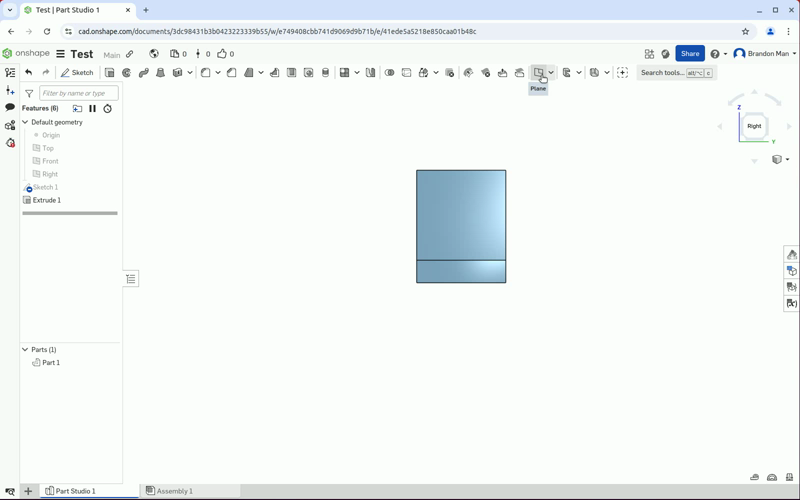
click(541, 75)
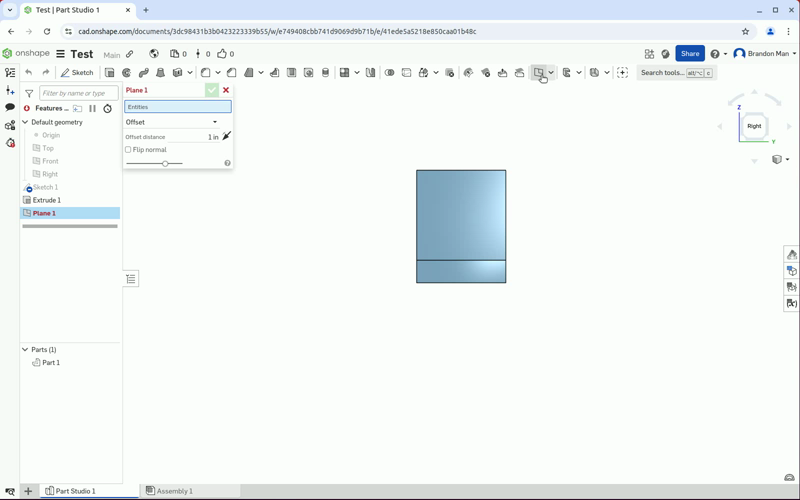
mouse_move(73, 176)
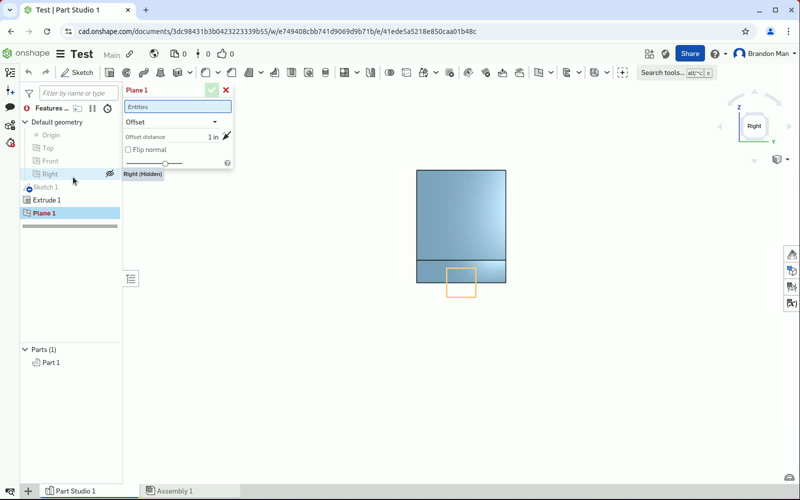
click(73, 176)
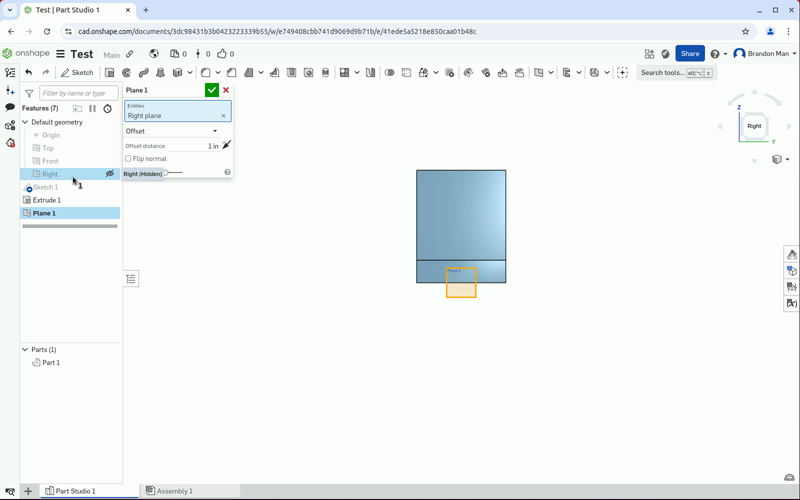
key(tab, 2)
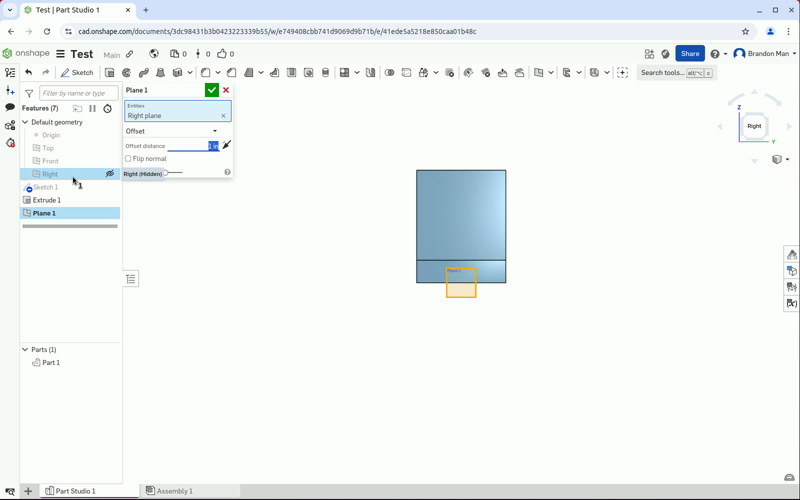
text(13.957)
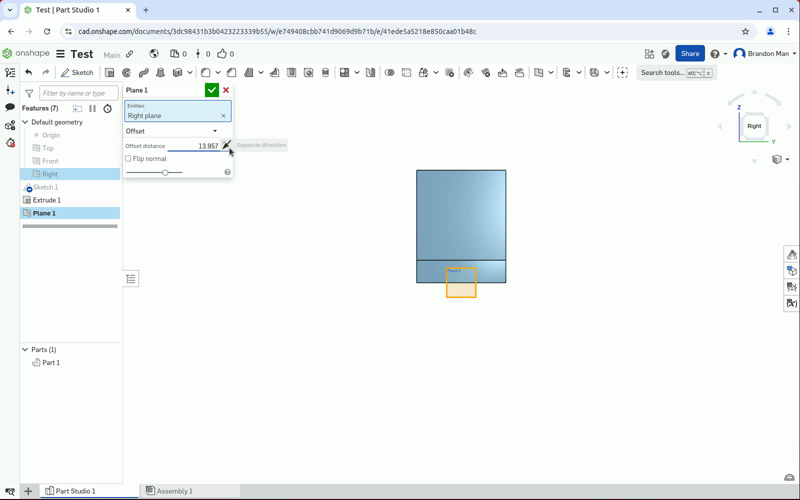
mouse_move(229, 147)
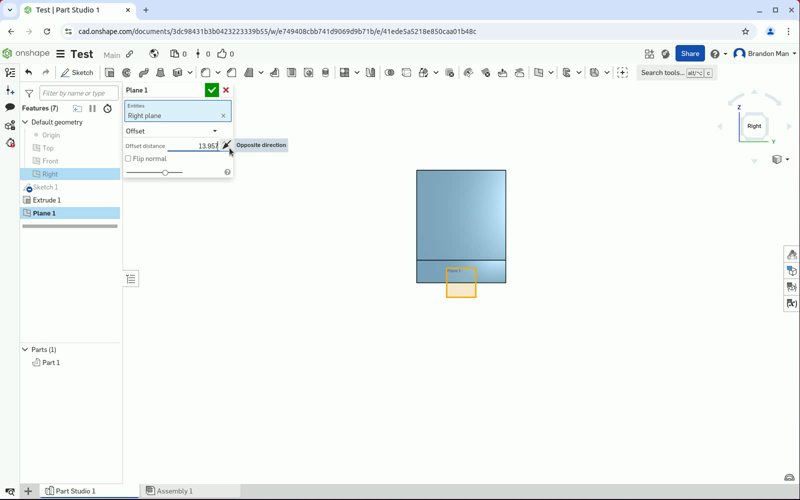
click(229, 147)
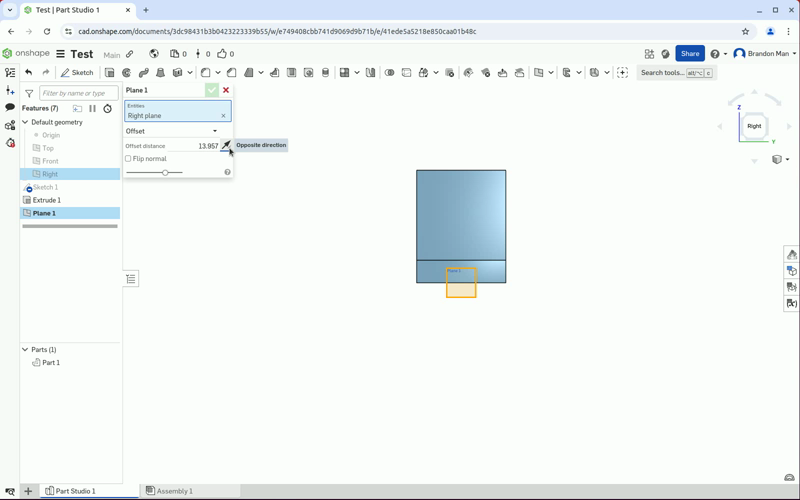
key(enter, 2)
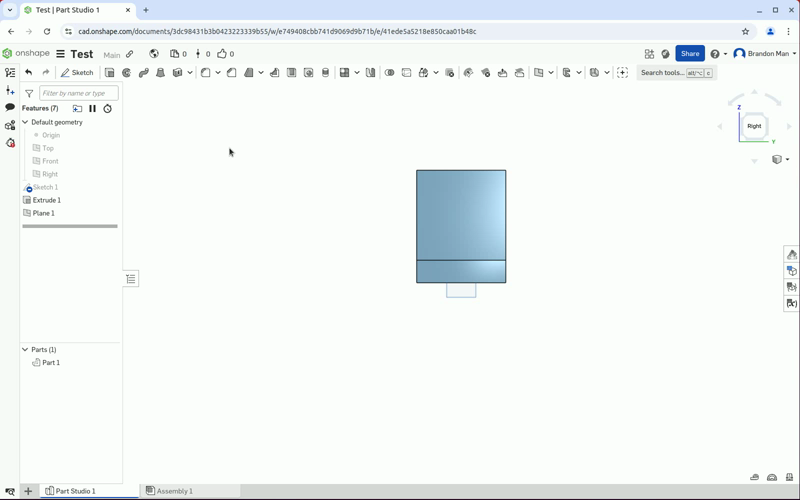
key(shift+s)
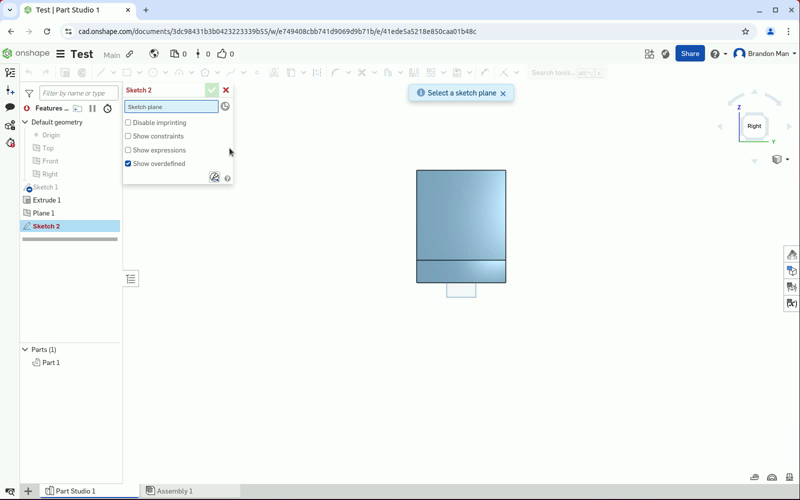
mouse_move(73, 215)
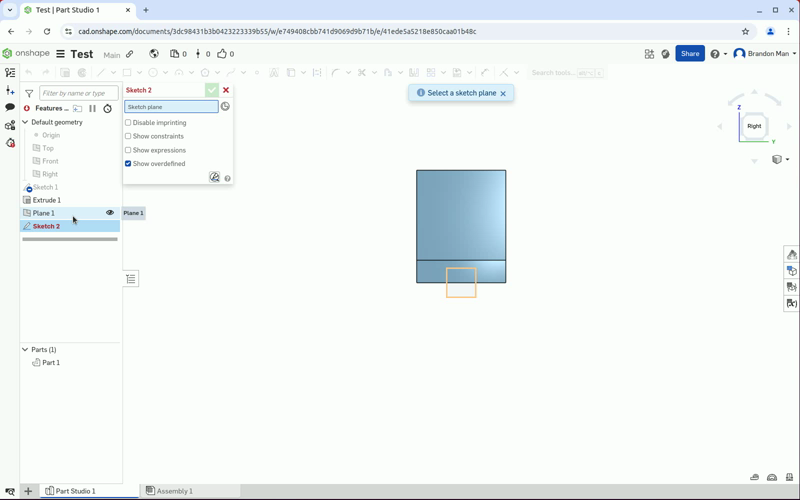
click(73, 215)
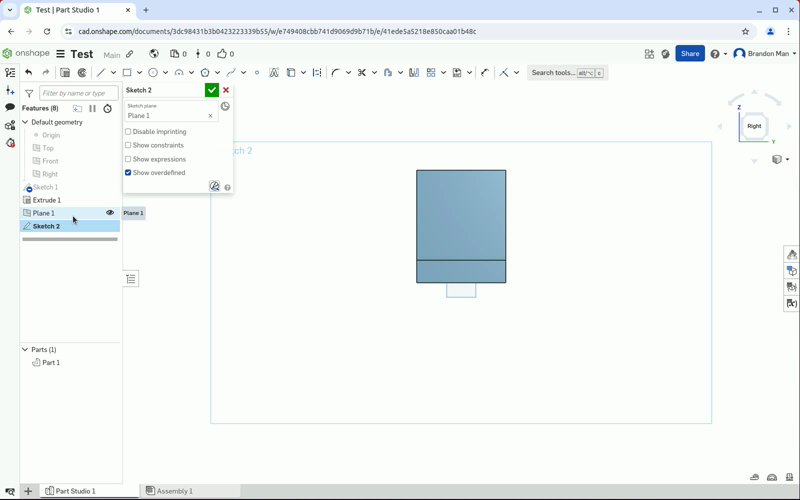
mouse_move(73, 352)
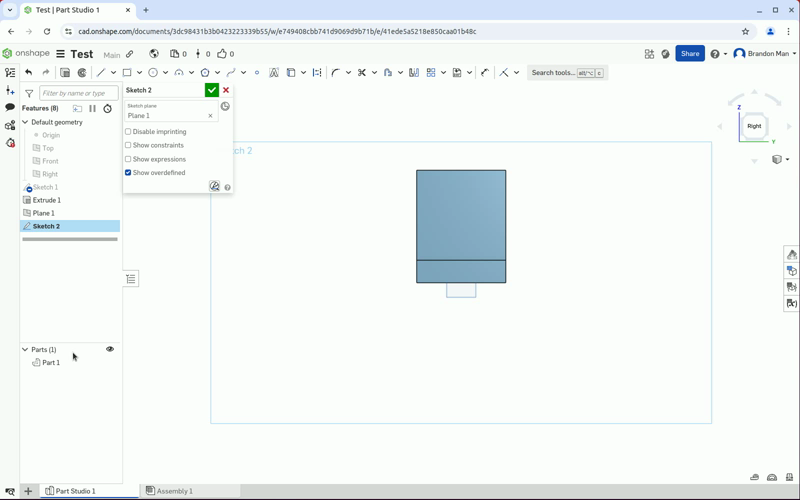
key(y)
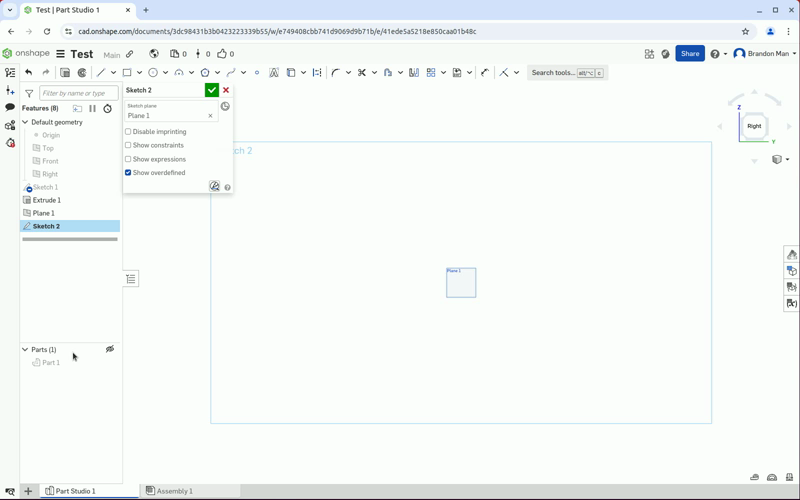
key(l)
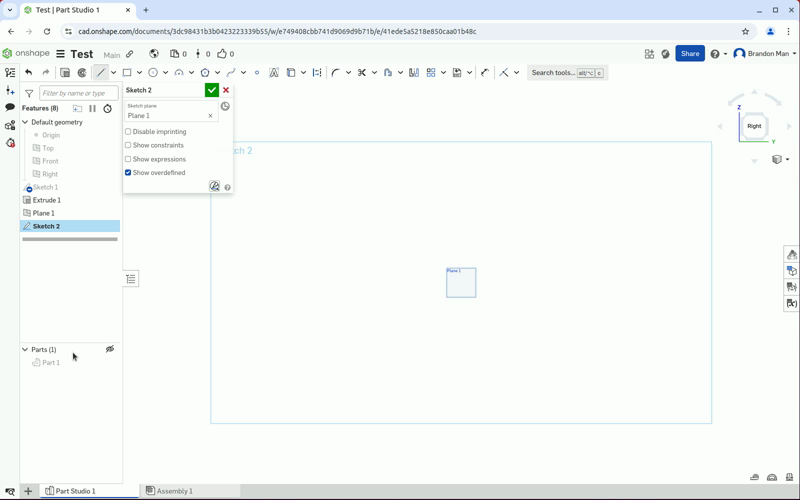
key_down(shift)
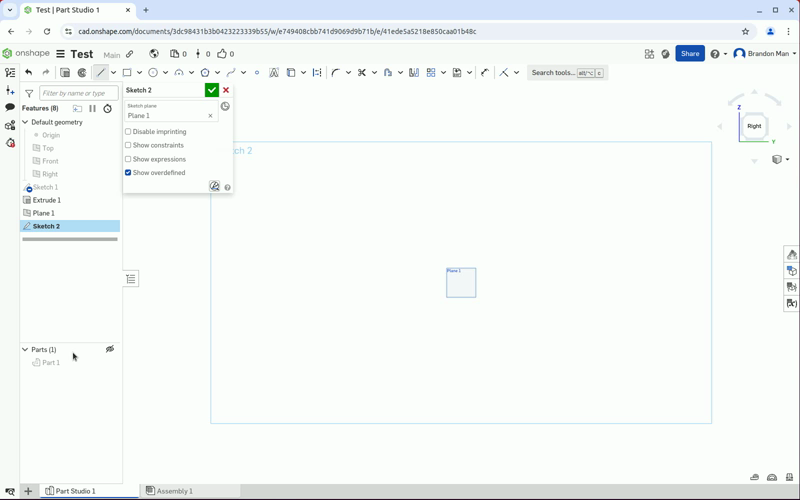
mouse_move(438, 260)
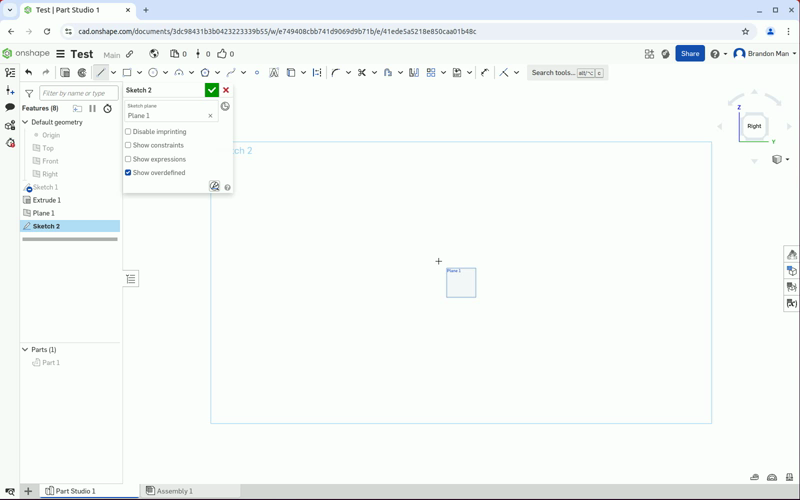
click(438, 260)
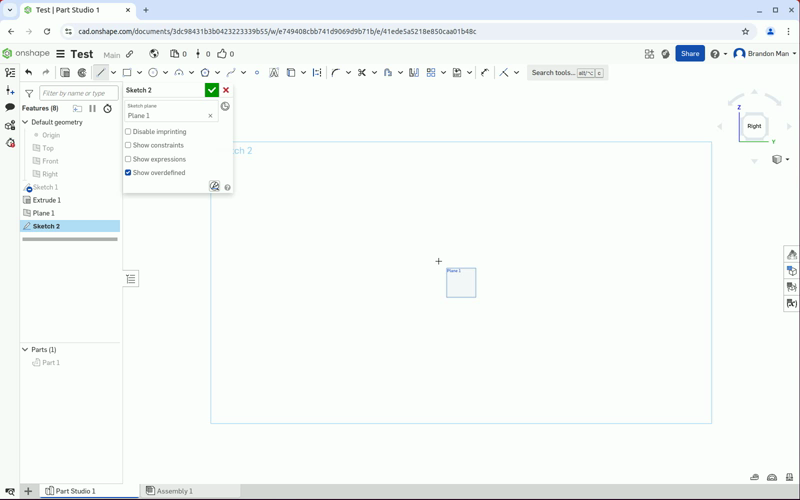
key_up(shift)
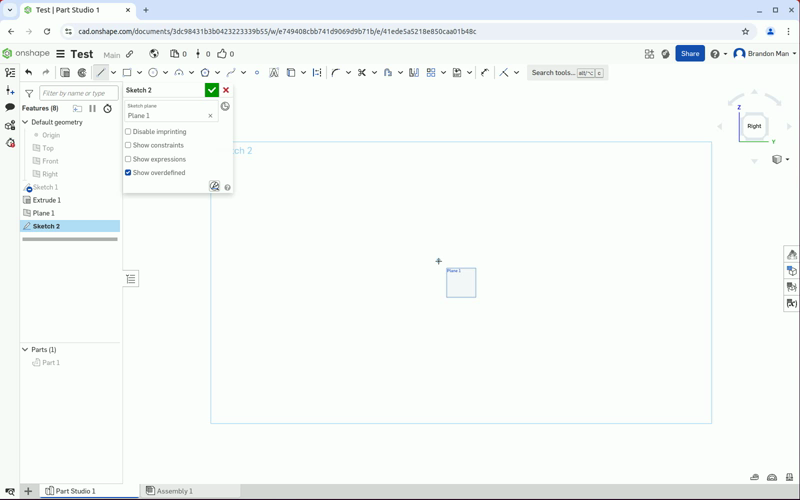
key_down(shift)
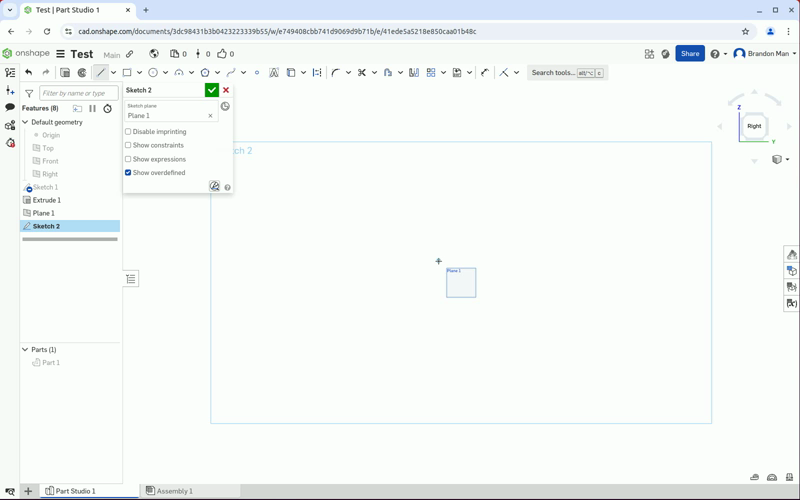
mouse_move(468, 260)
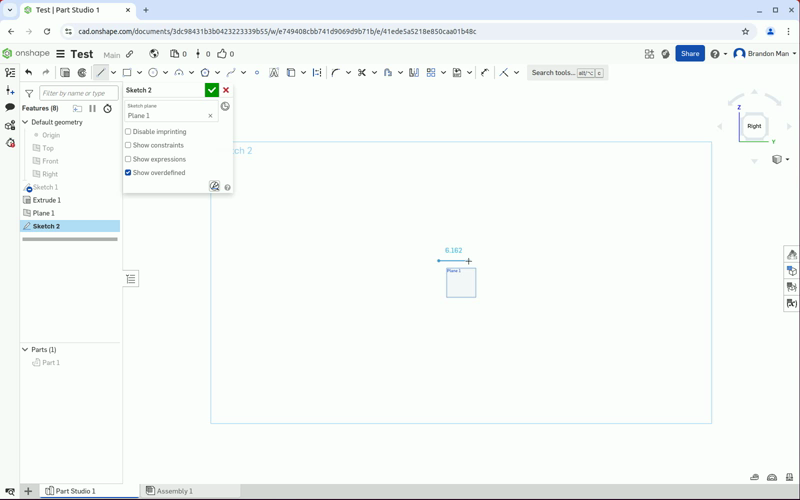
mouse_move(484, 260)
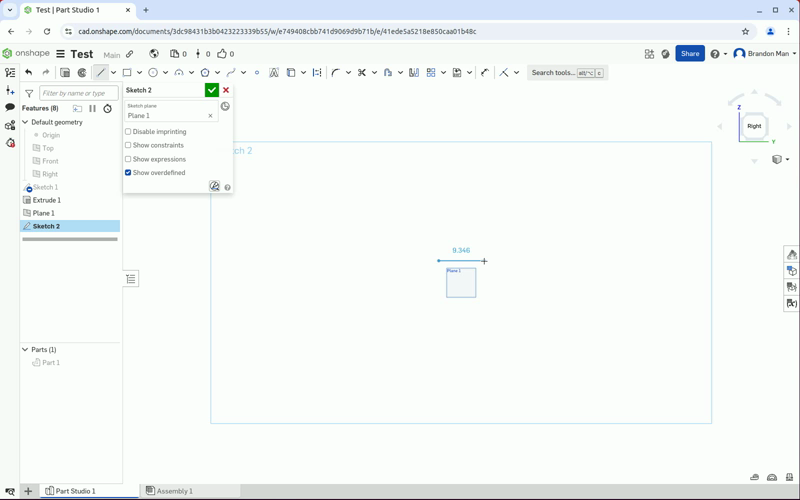
click(484, 260)
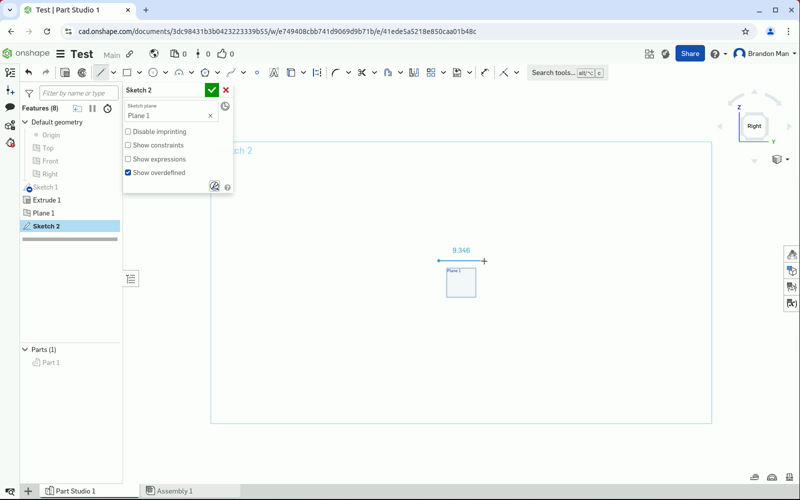
key_up(shift)
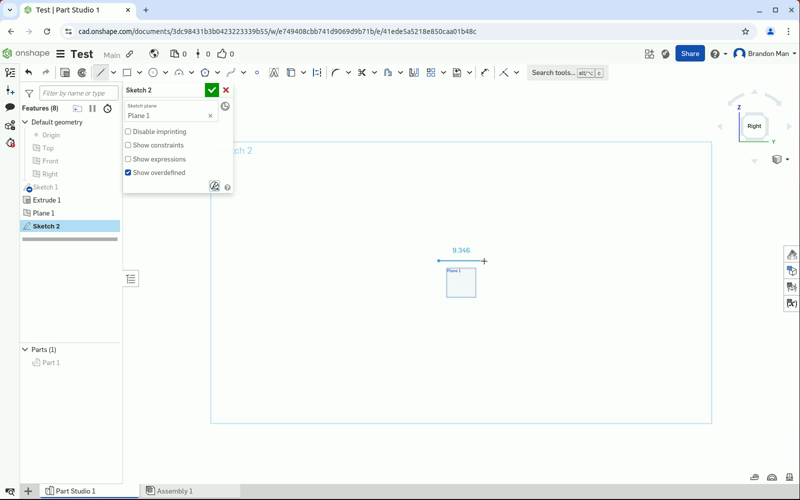
key_down(shift)
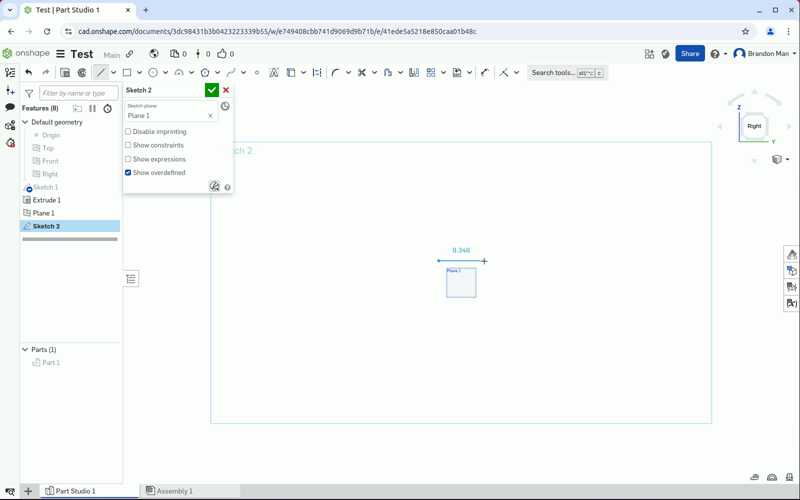
mouse_move(514, 260)
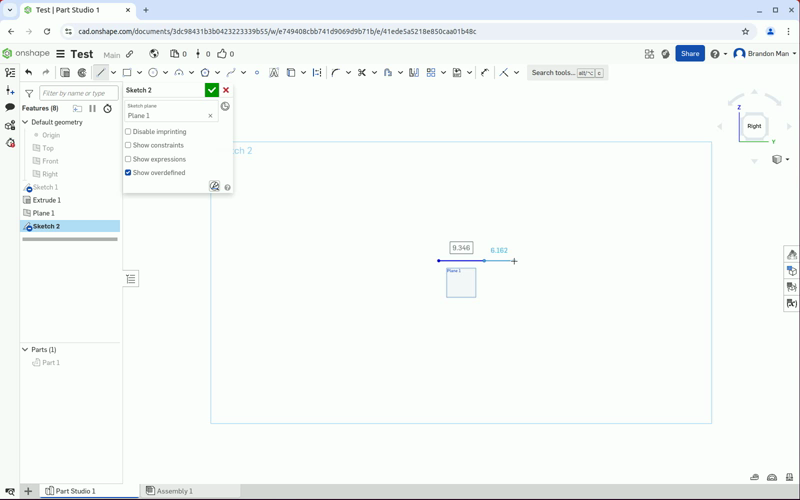
mouse_move(484, 204)
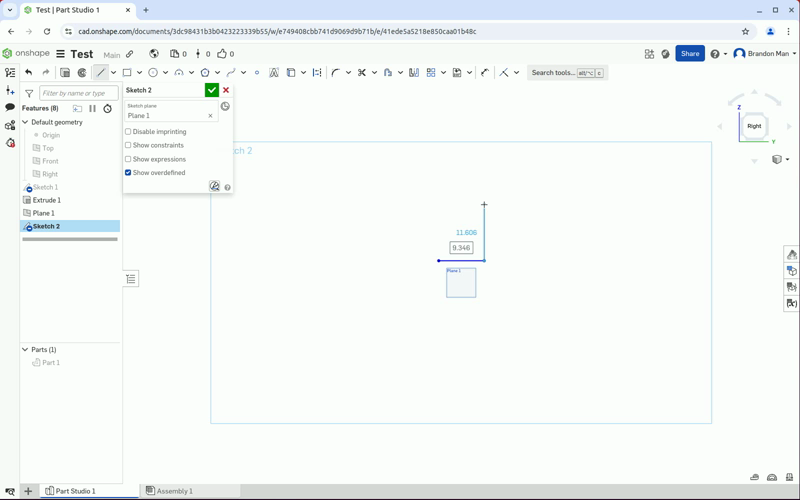
click(484, 204)
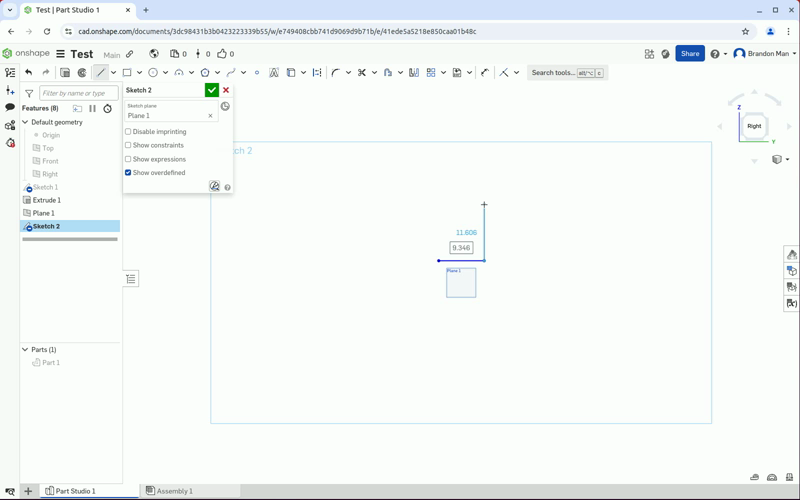
key_up(shift)
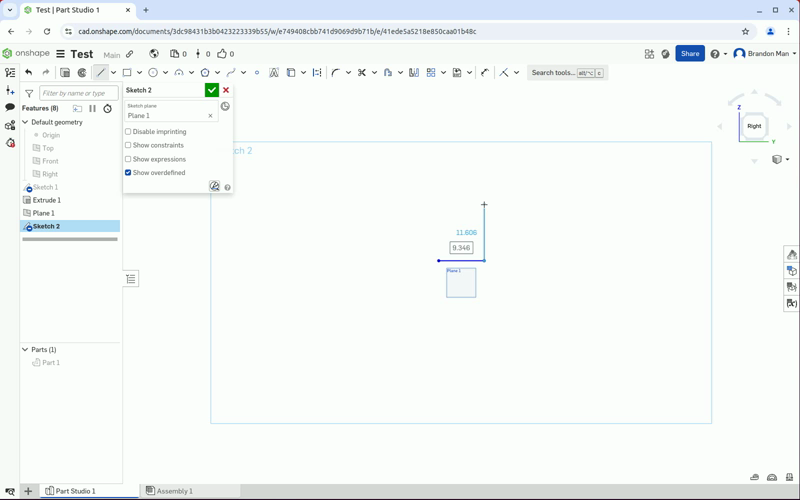
key_down(shift)
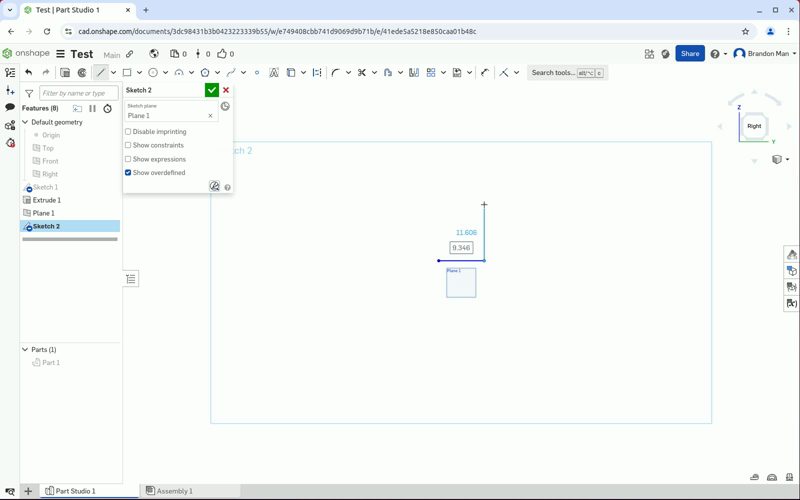
mouse_move(514, 204)
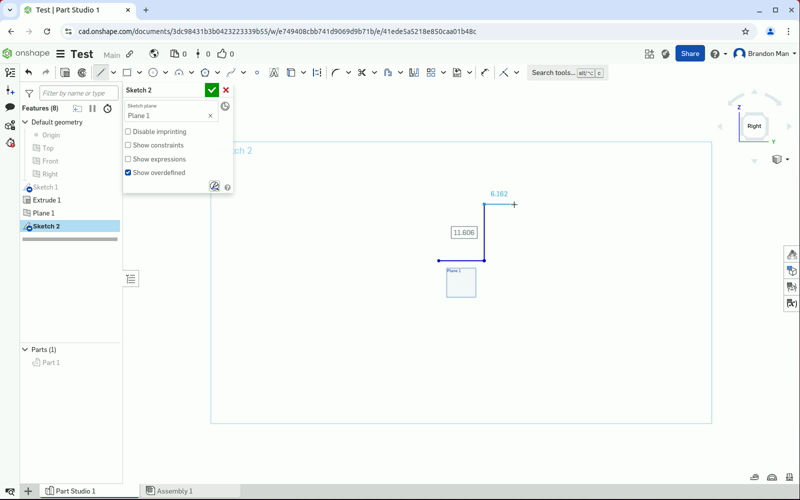
mouse_move(438, 204)
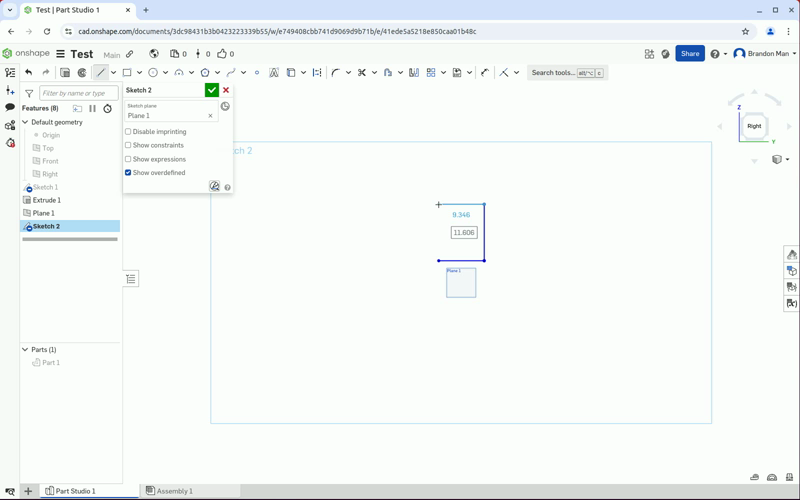
click(438, 204)
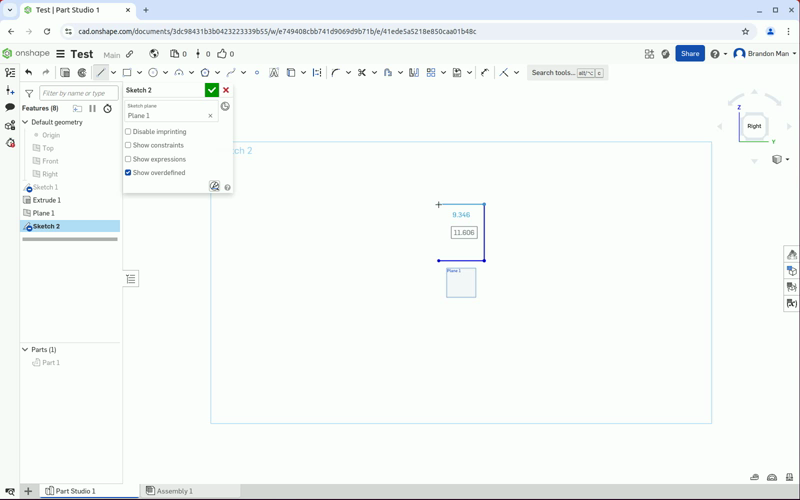
key_up(shift)
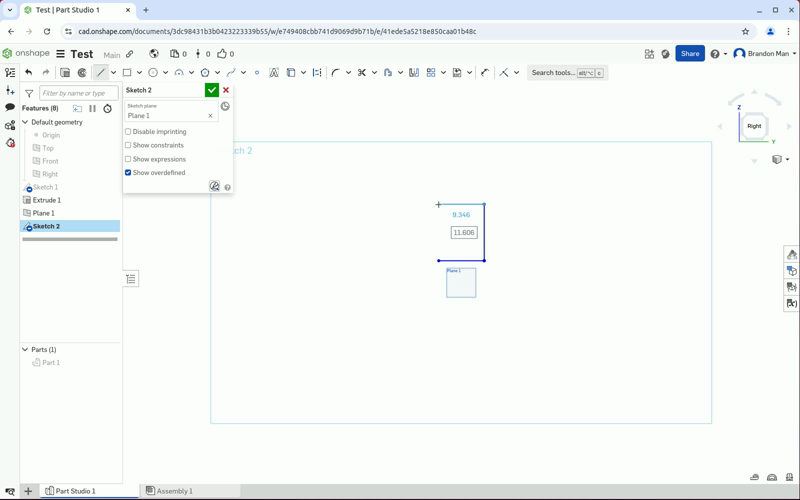
mouse_move(468, 204)
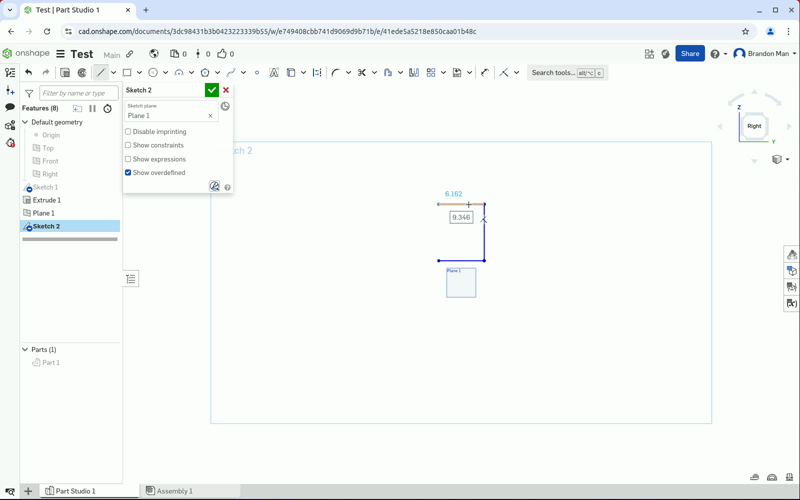
key_down(shift)
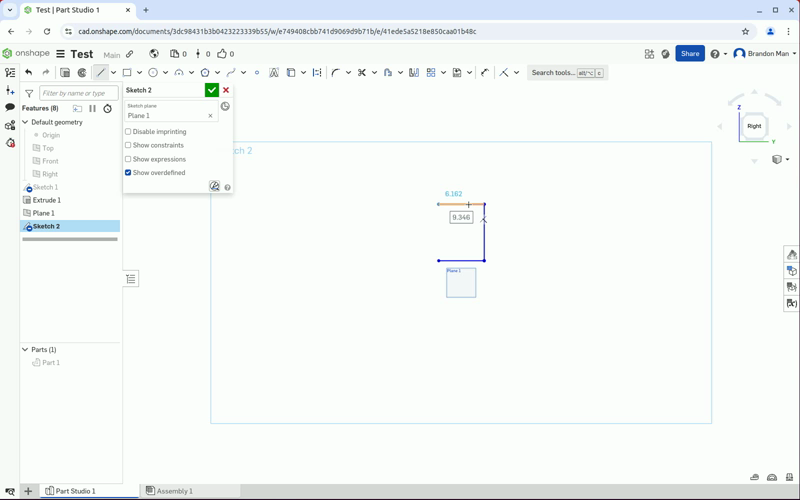
mouse_move(438, 260)
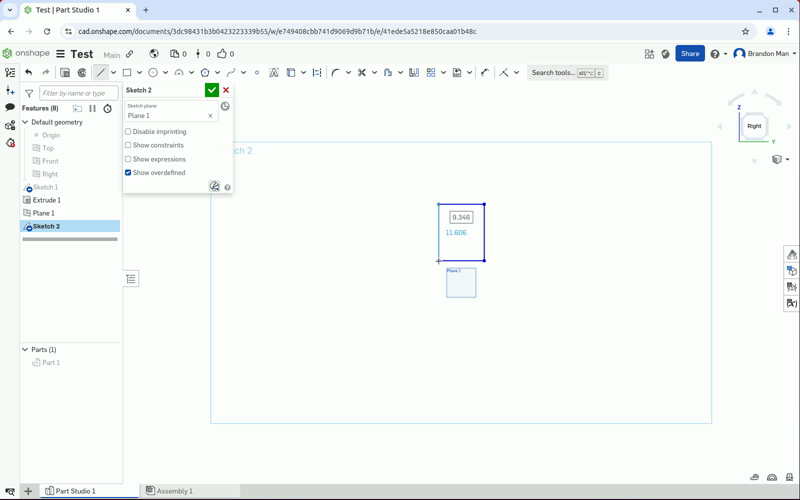
key_up(shift)
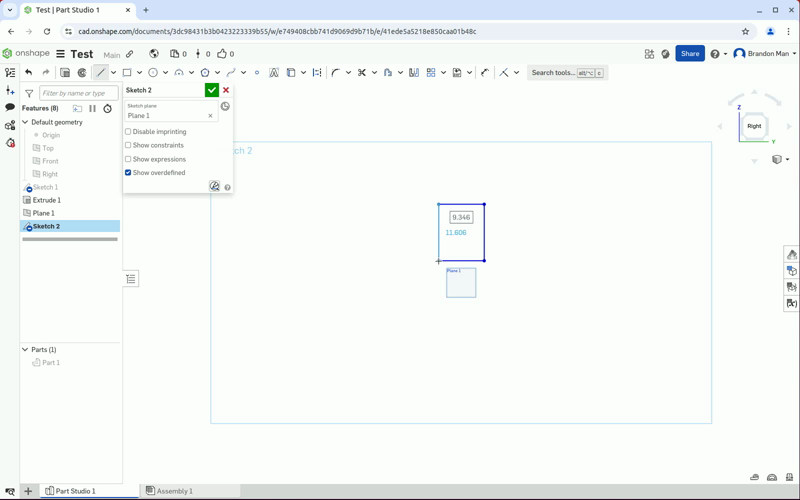
click(438, 260)
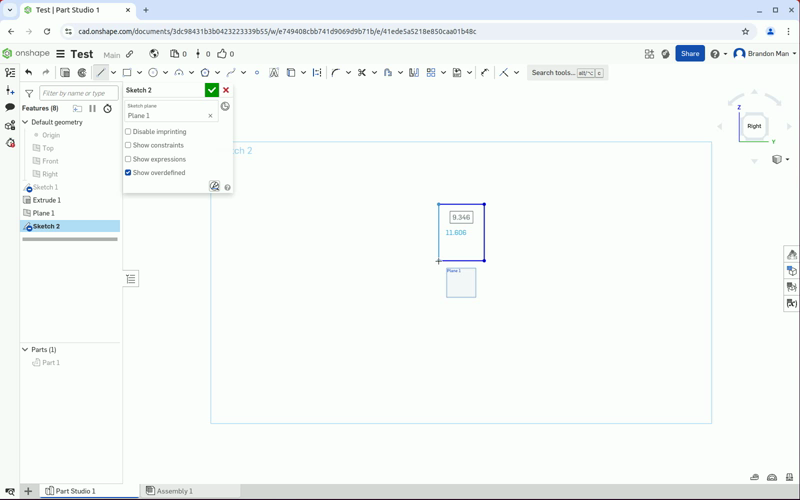
key(esc)
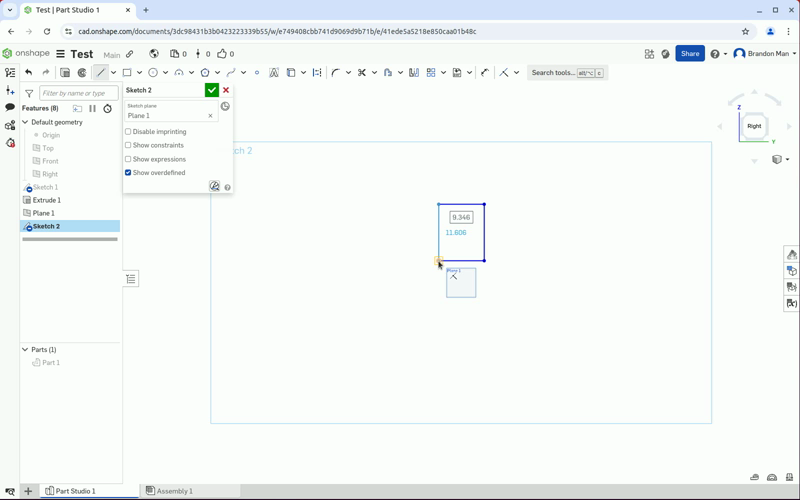
mouse_move(468, 256)
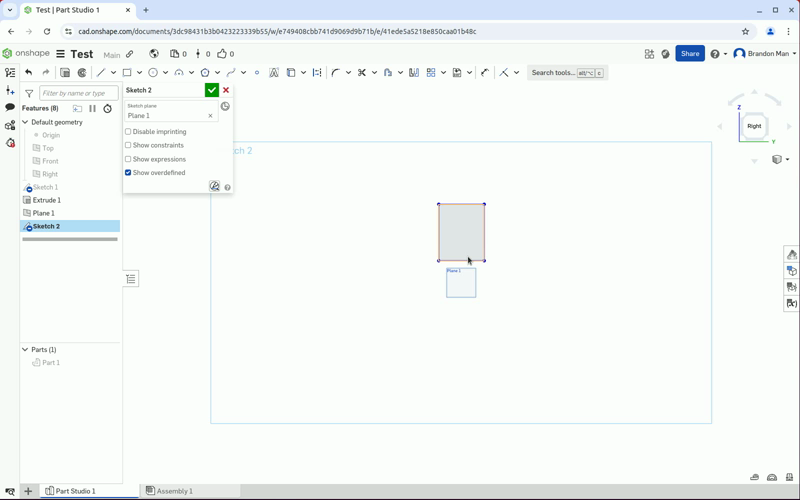
click(468, 256)
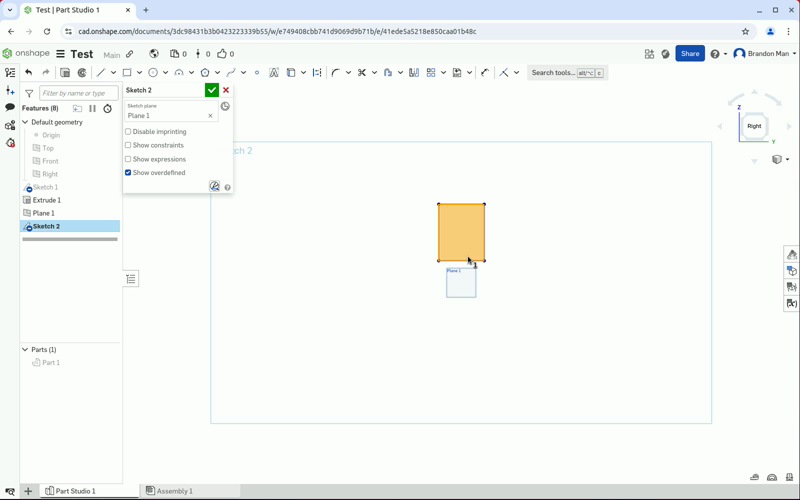
mouse_move(73, 352)
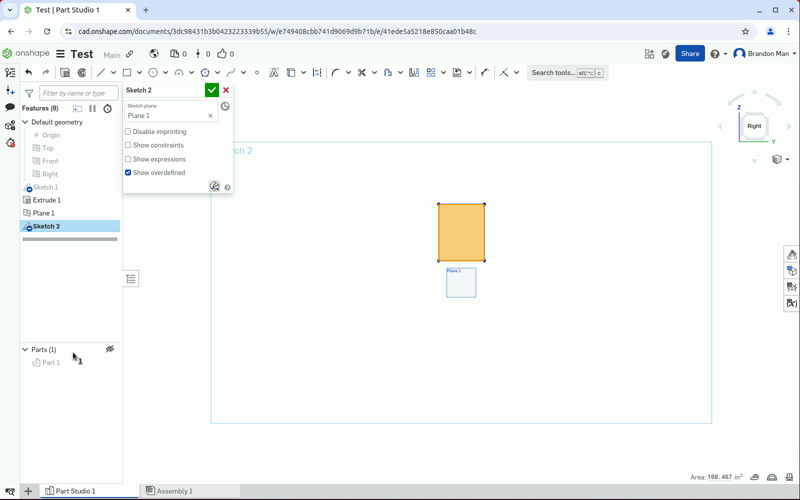
key(shift+y)
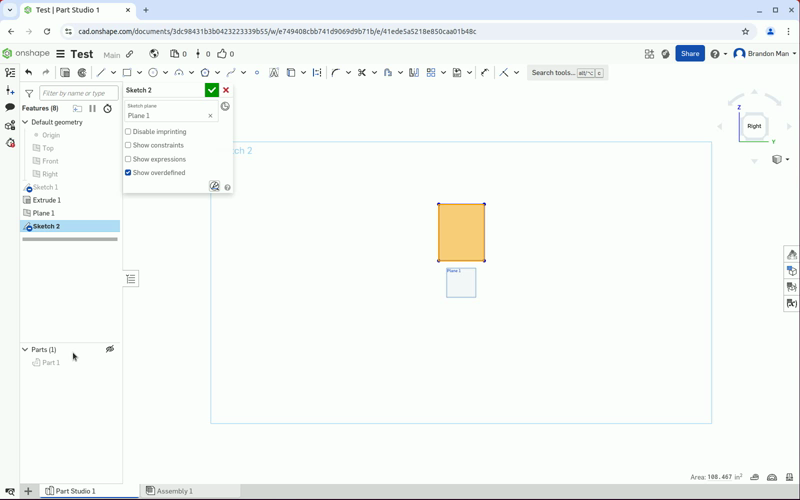
key(shift+e)
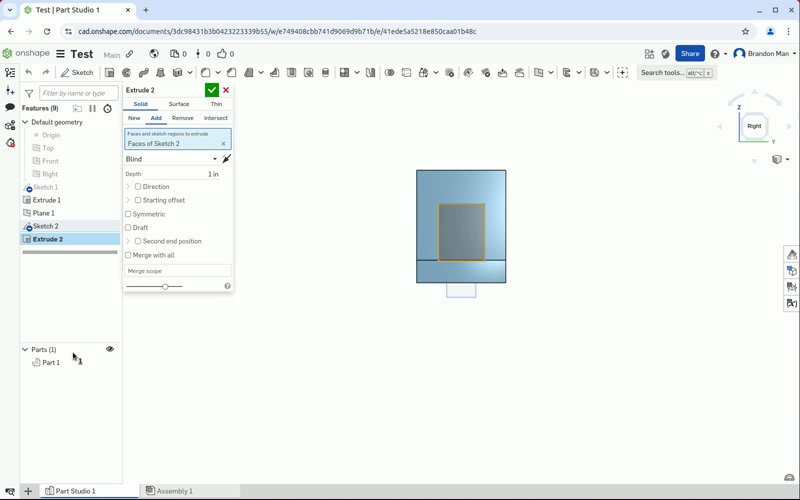
mouse_move(143, 106)
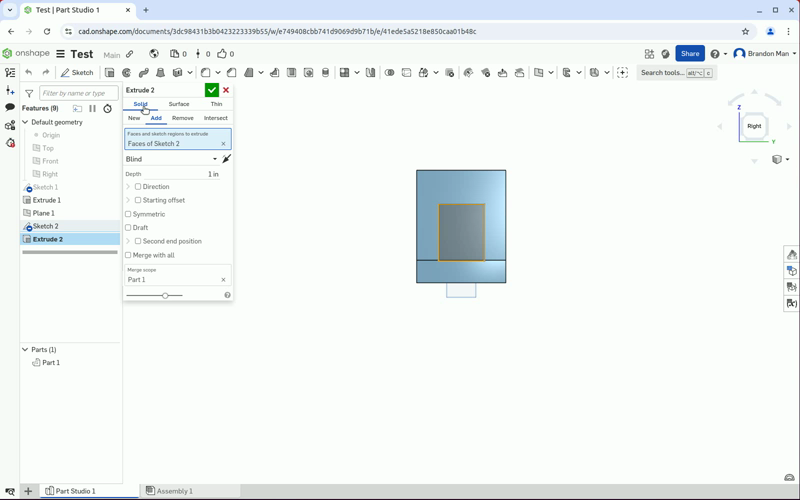
click(143, 106)
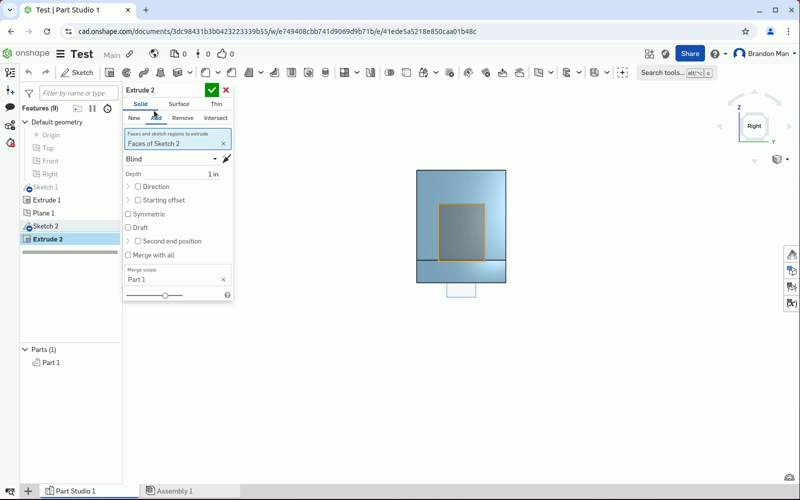
mouse_move(186, 120)
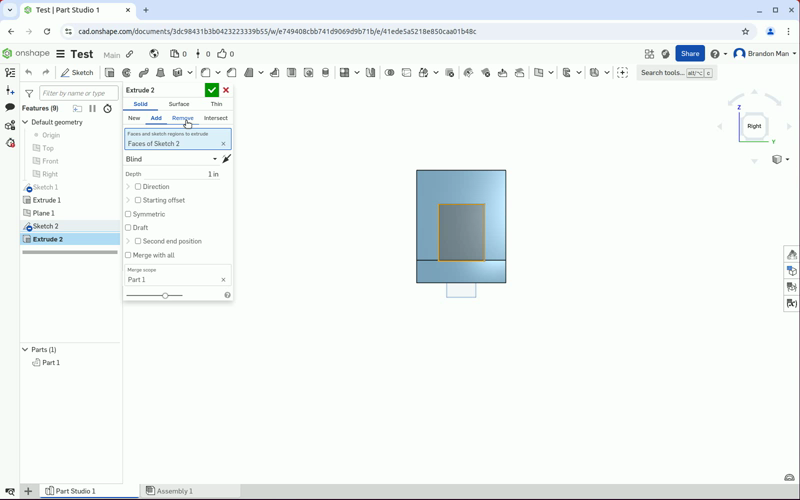
click(186, 120)
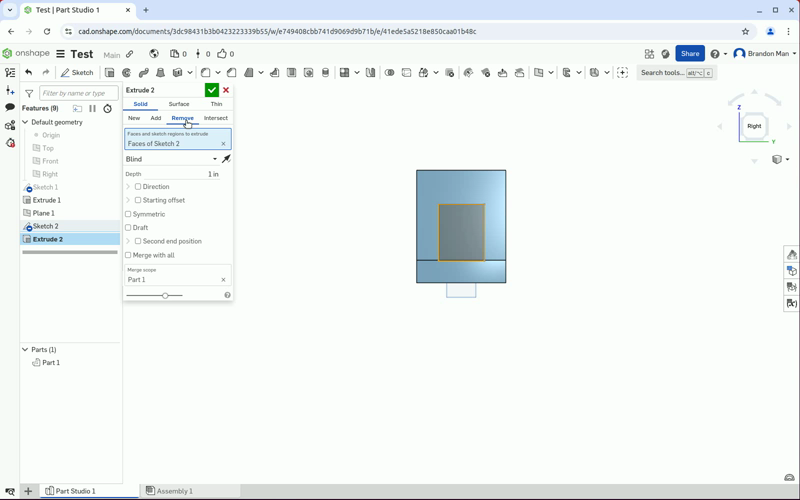
key(tab, 4)
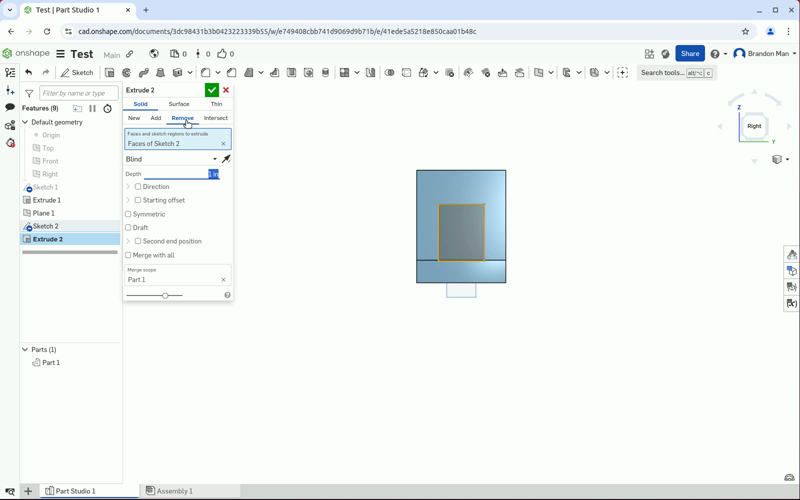
text(11.795)
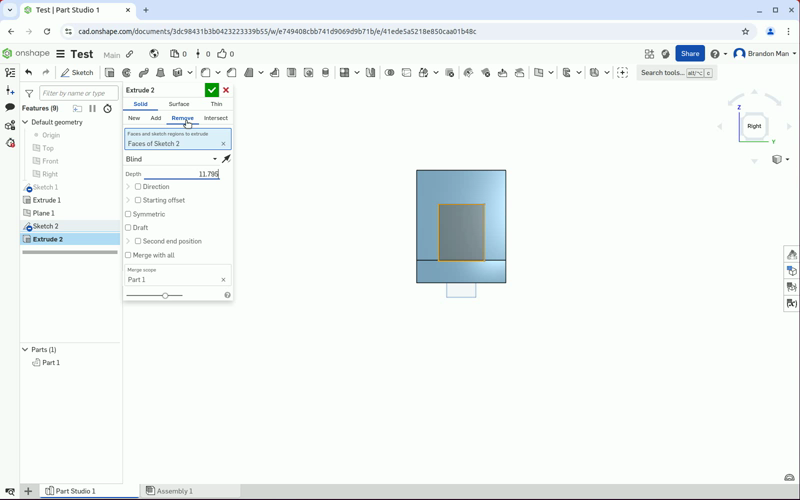
key(tab, 6)
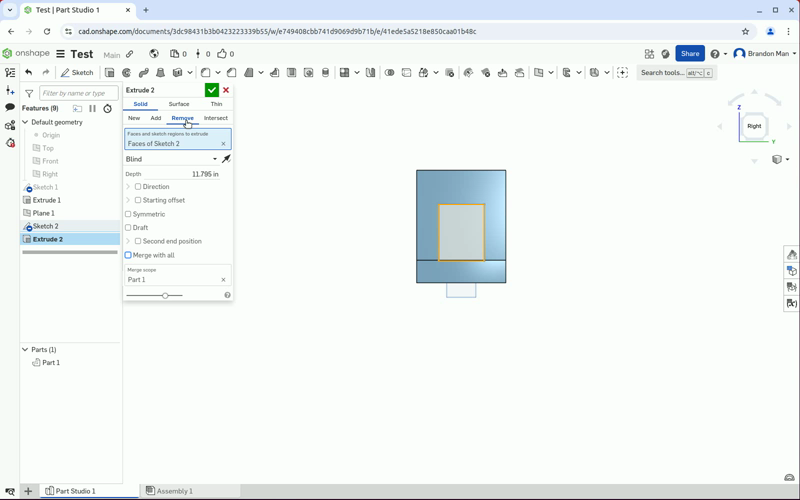
key(space)
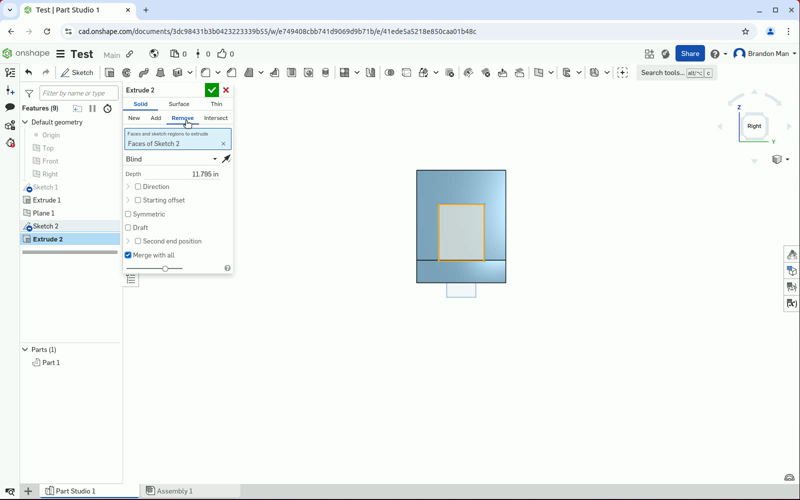
key(enter)
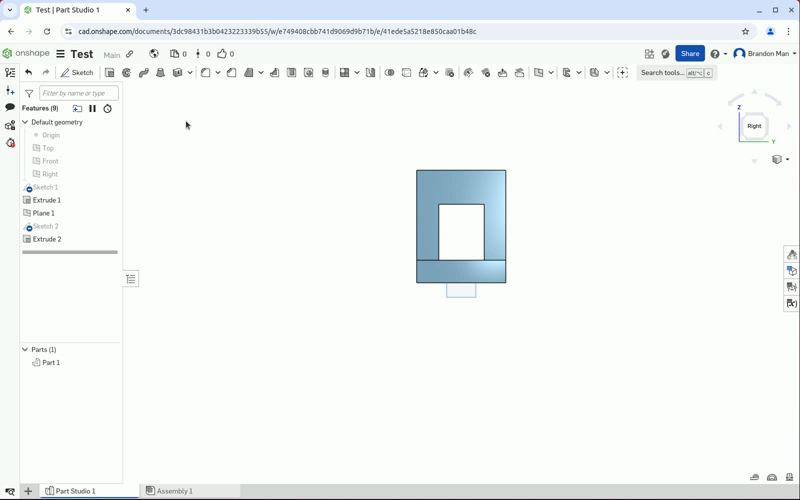
key(shift+h)
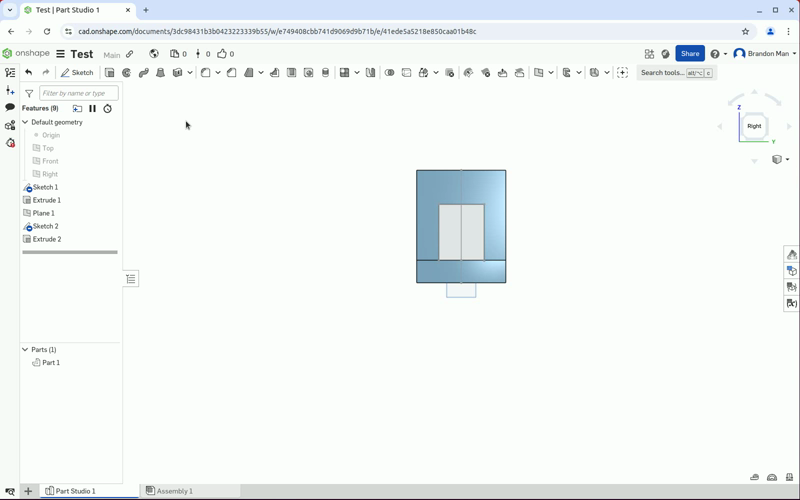
key(shift+h)
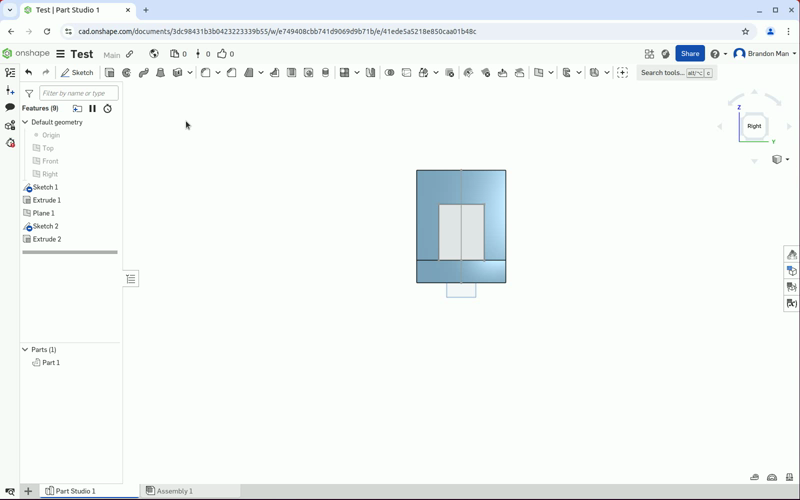
key(shift+7)
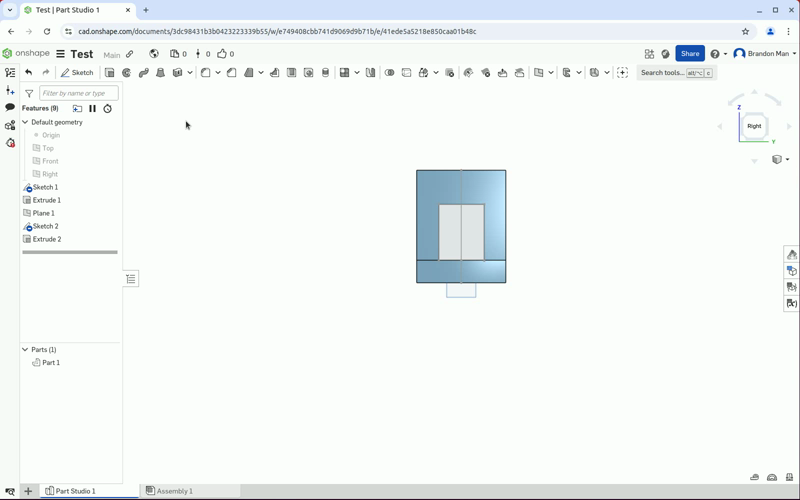
key(right, 2)
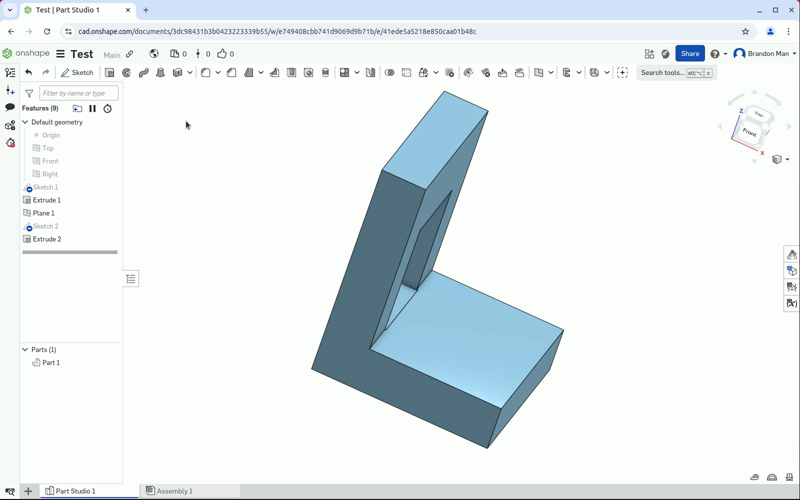
key(down, 2)
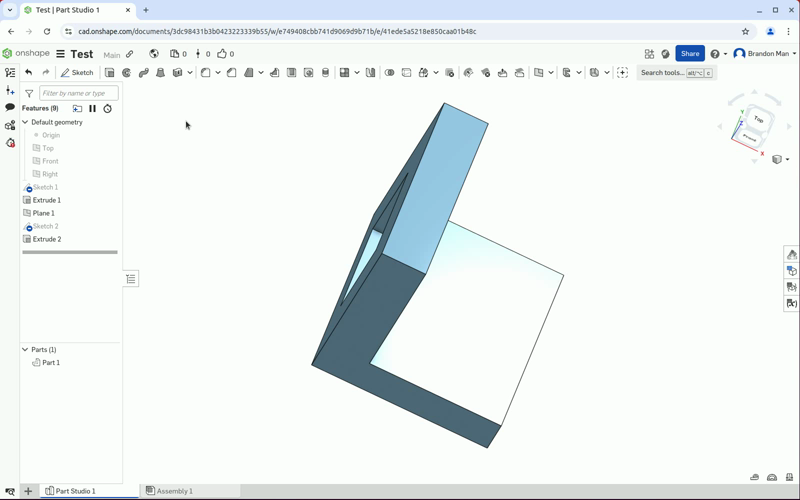
key(up, 2)
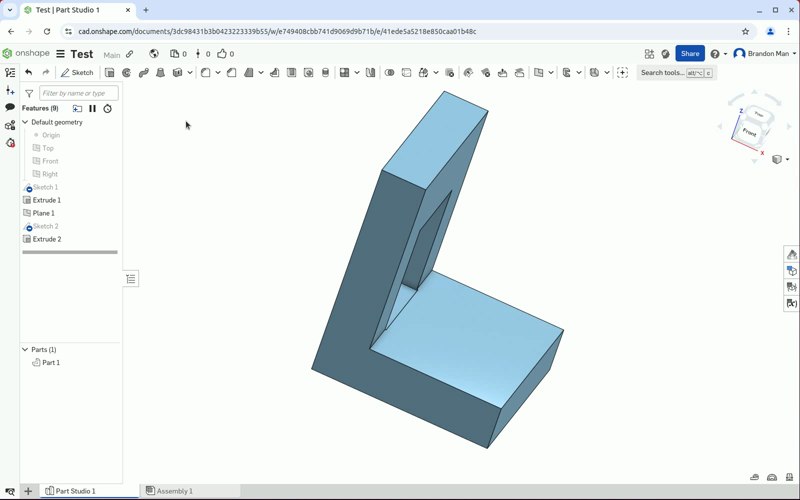
key(left, 2)
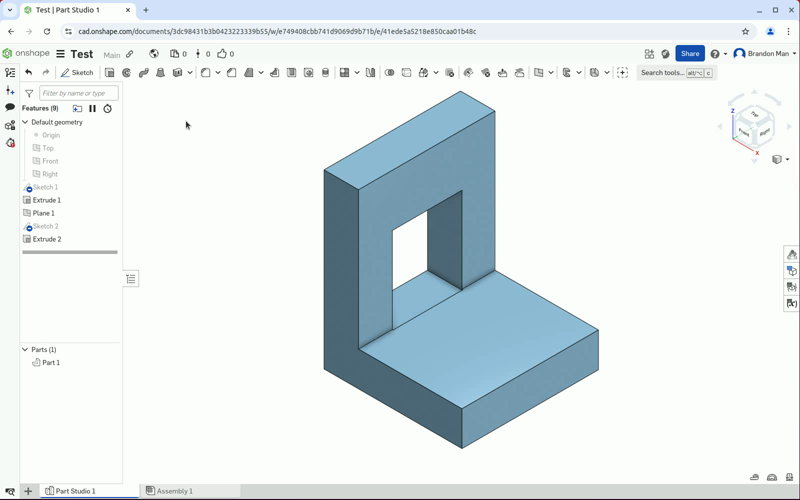
mouse_move(73, 189)
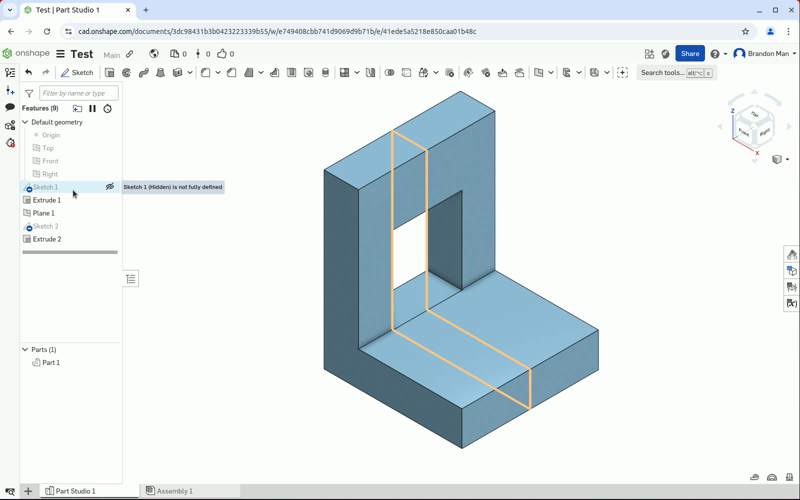
click(73, 189)